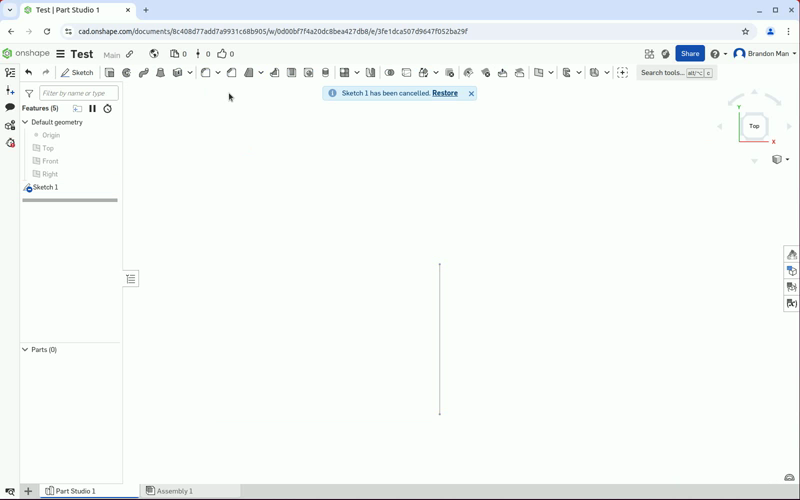
key(shift+h)
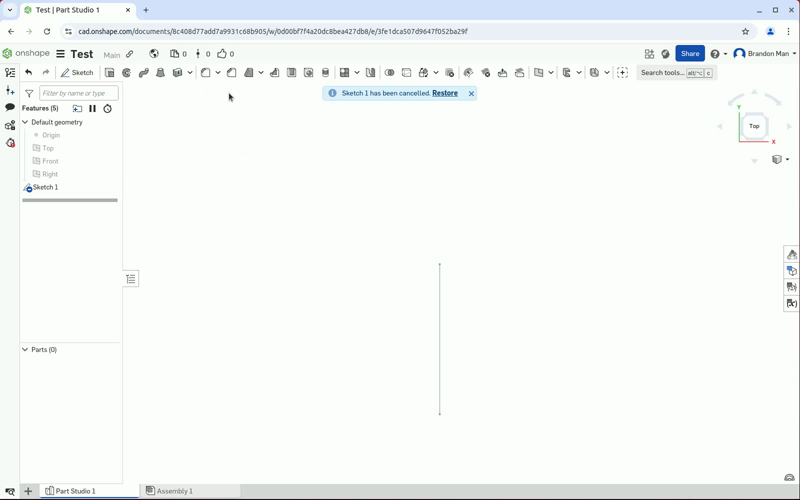
key(shift+s)
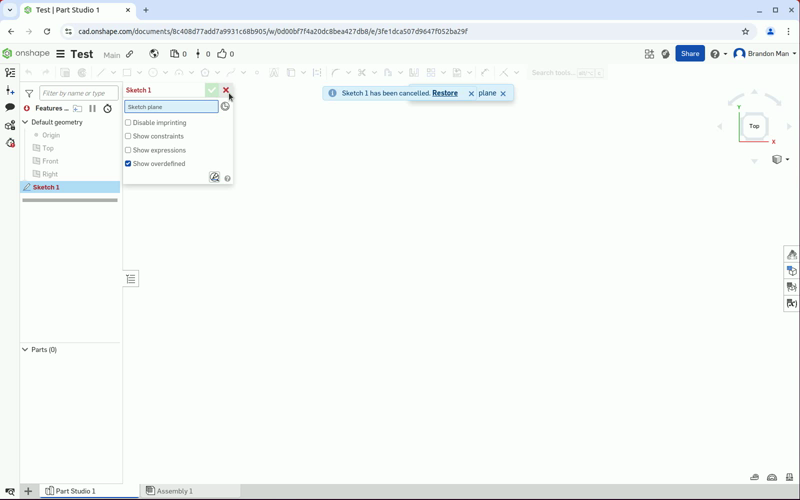
mouse_move(73, 150)
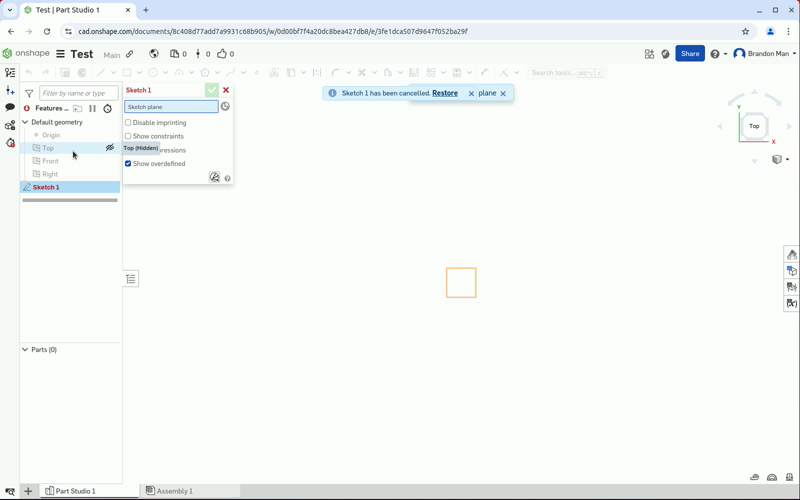
click(73, 150)
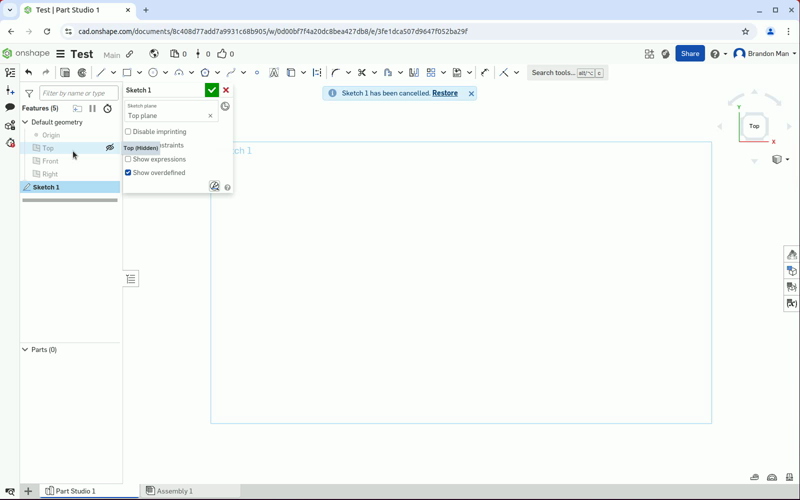
mouse_move(73, 352)
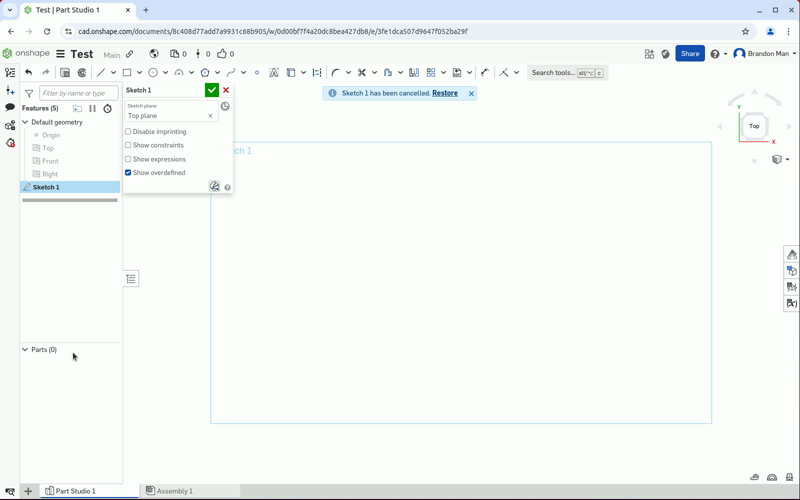
key(y)
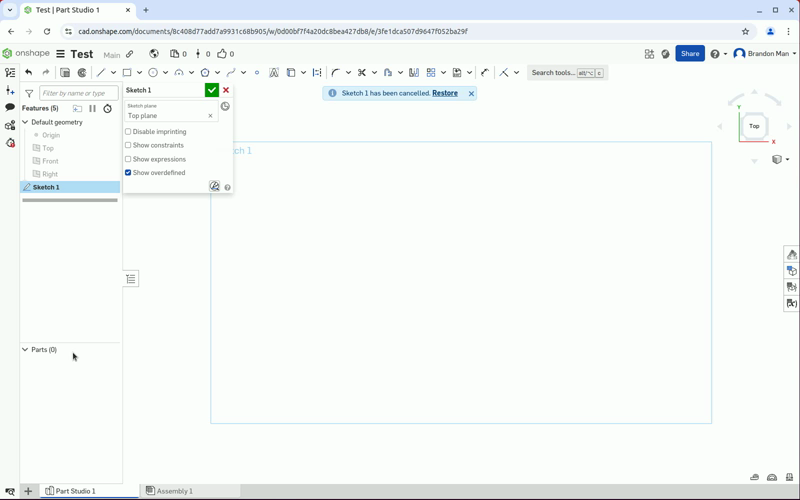
key(l)
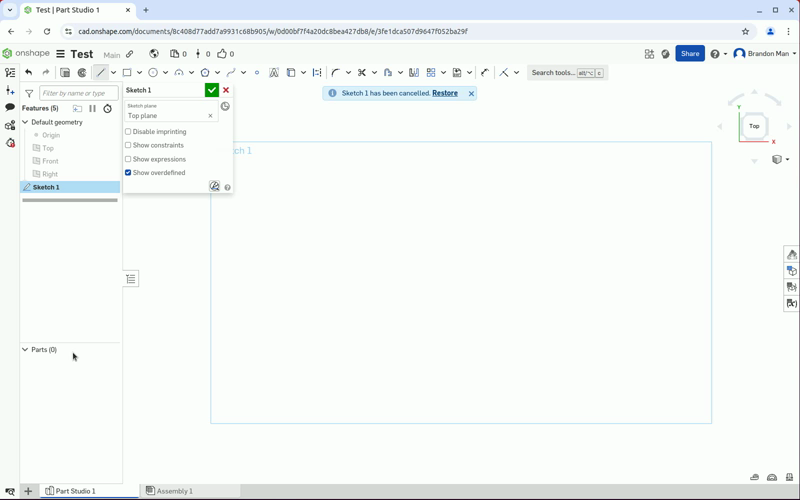
key_down(shift)
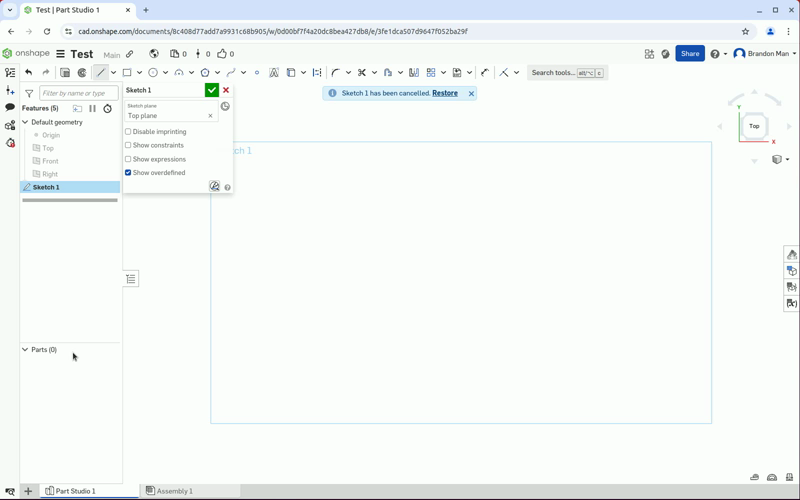
mouse_move(401, 271)
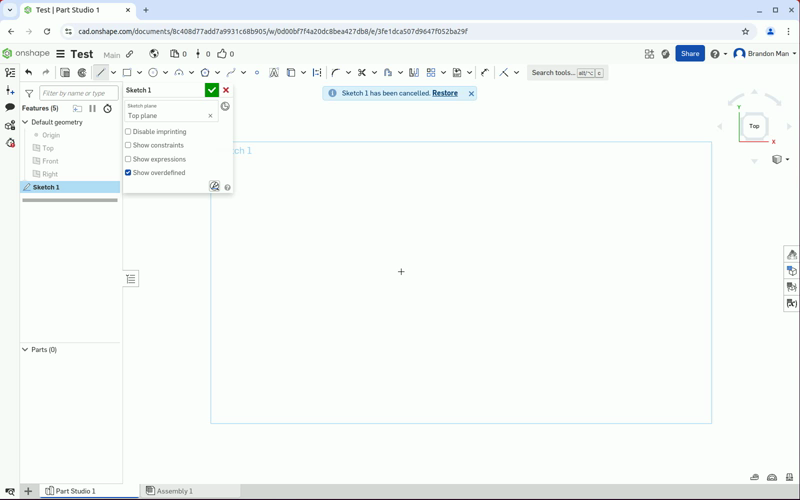
click(401, 271)
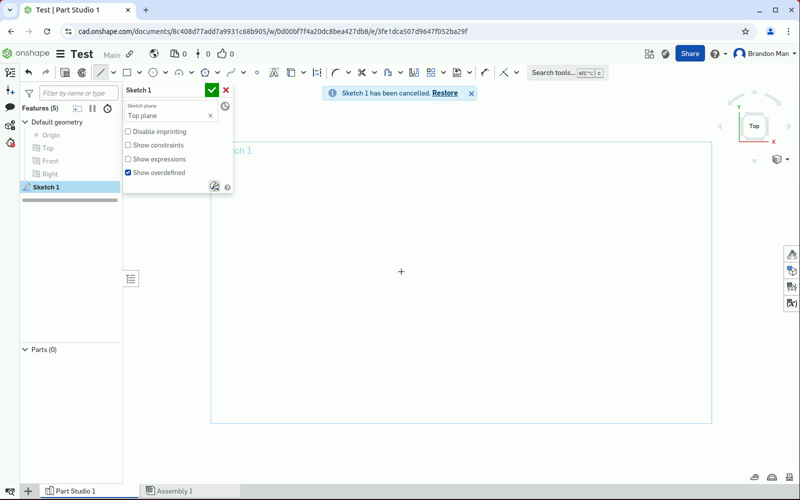
key_up(shift)
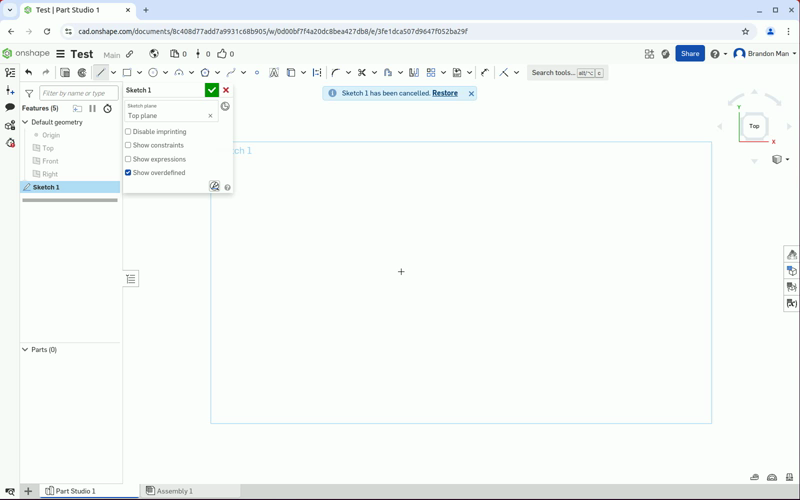
key_down(shift)
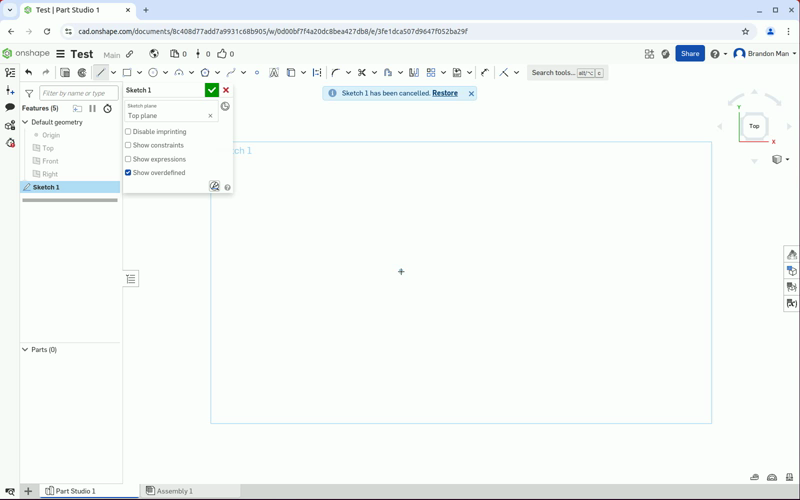
mouse_move(419, 329)
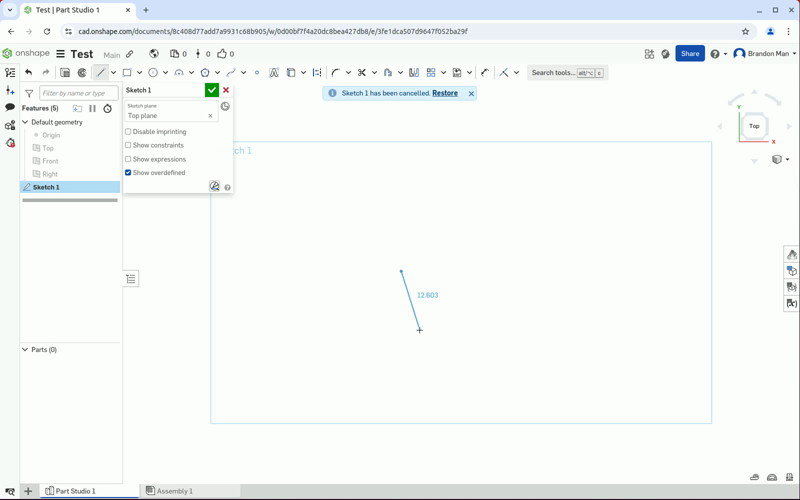
click(419, 329)
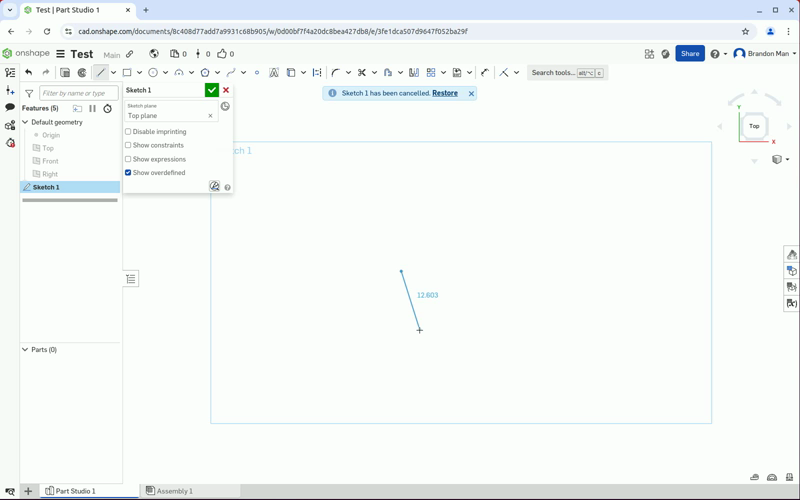
key_up(shift)
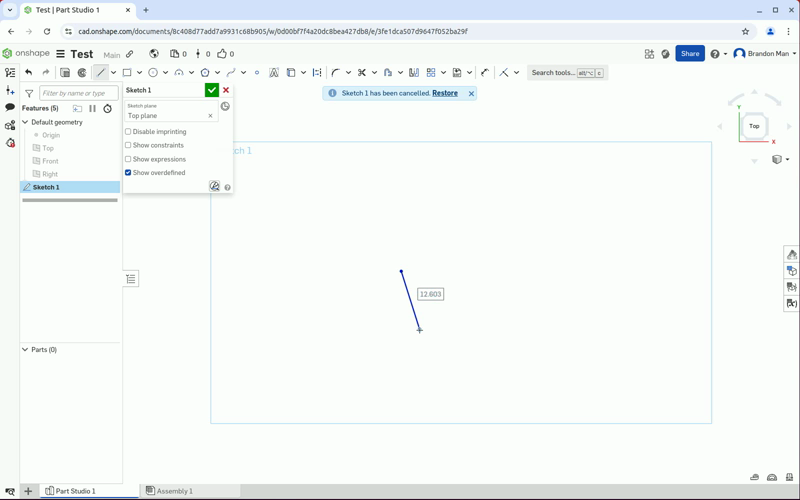
key_down(shift)
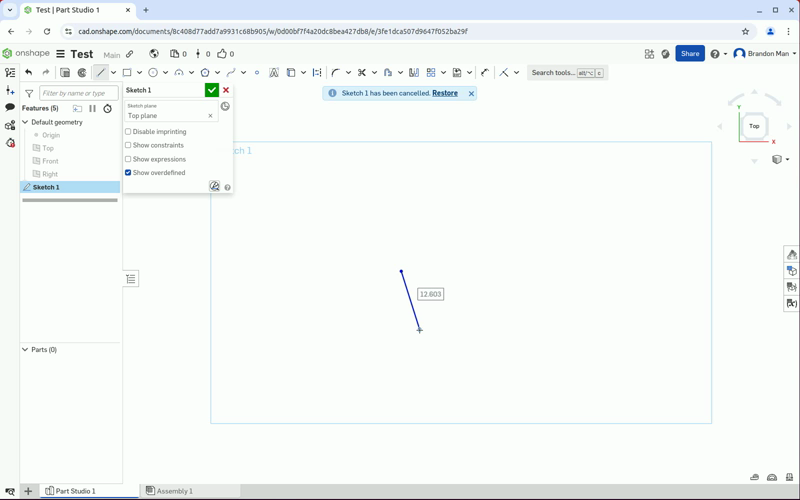
mouse_move(481, 342)
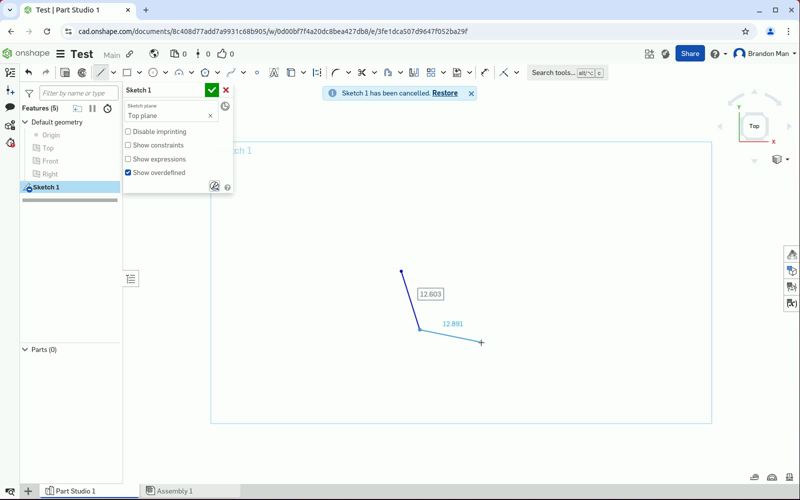
click(481, 342)
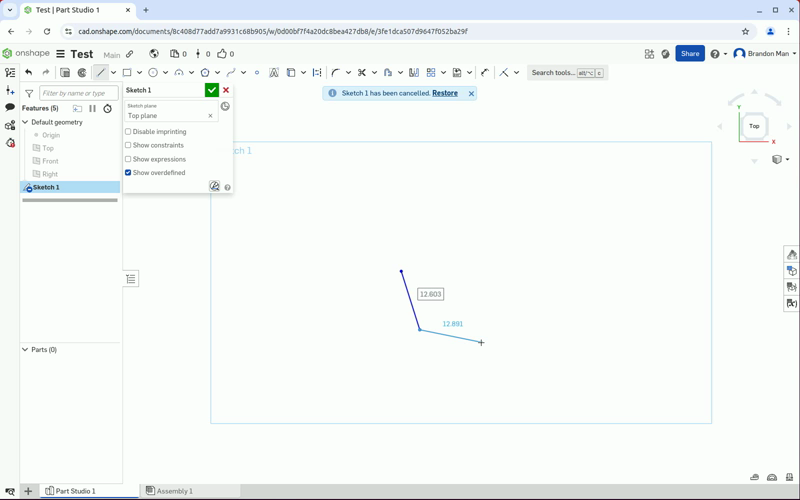
key_up(shift)
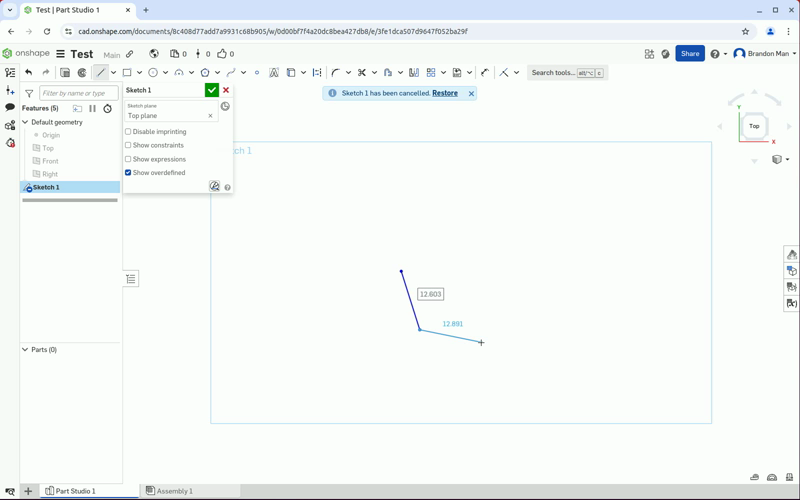
key_down(shift)
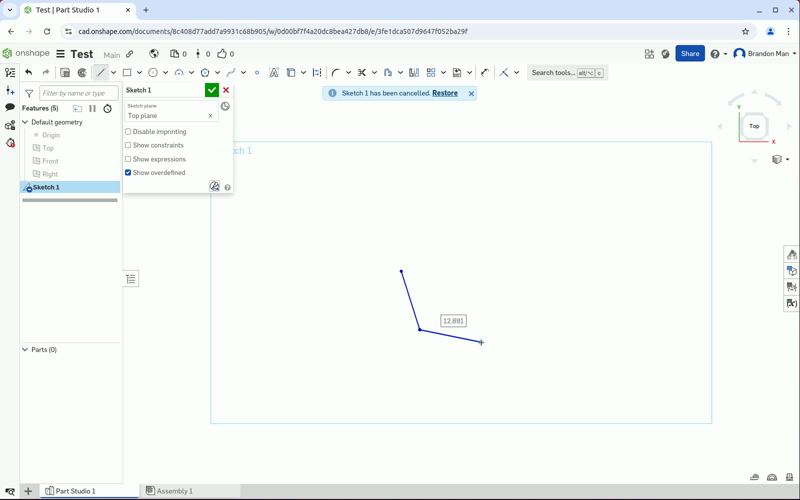
mouse_move(521, 295)
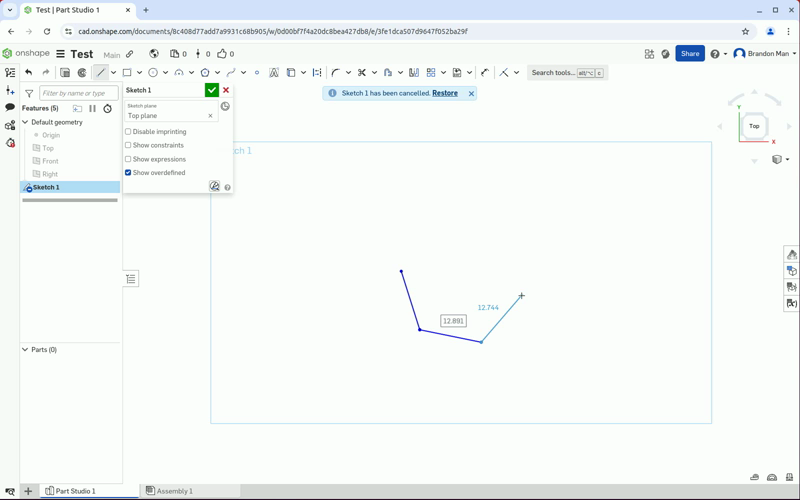
click(521, 295)
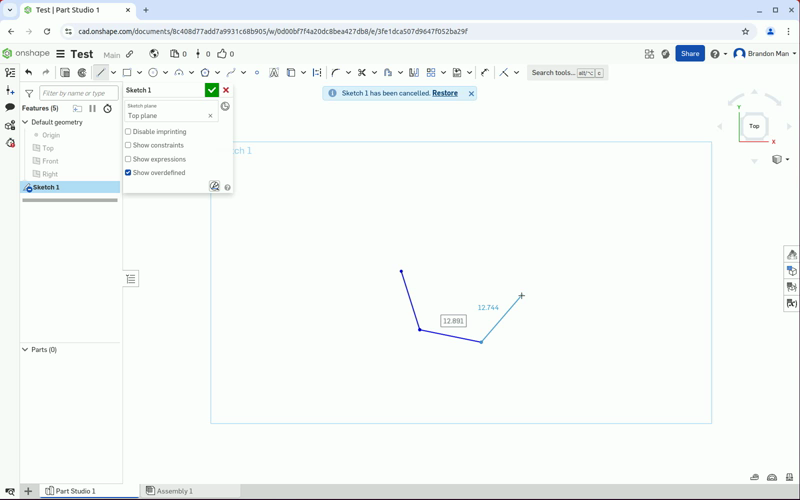
key_up(shift)
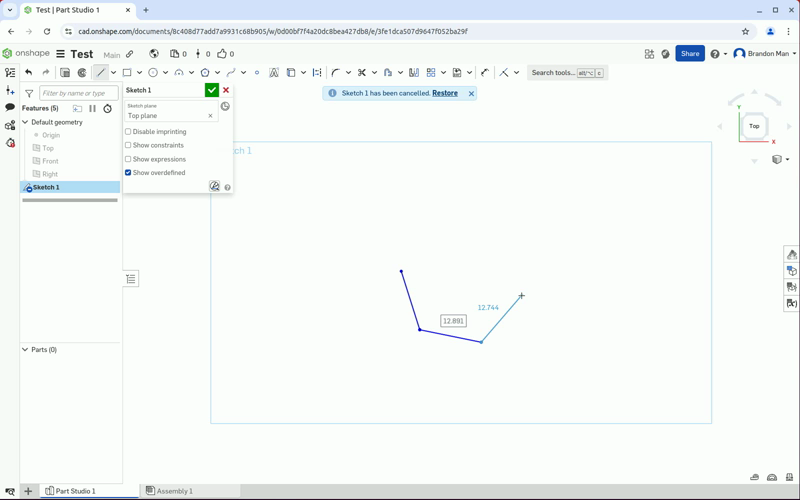
key_down(shift)
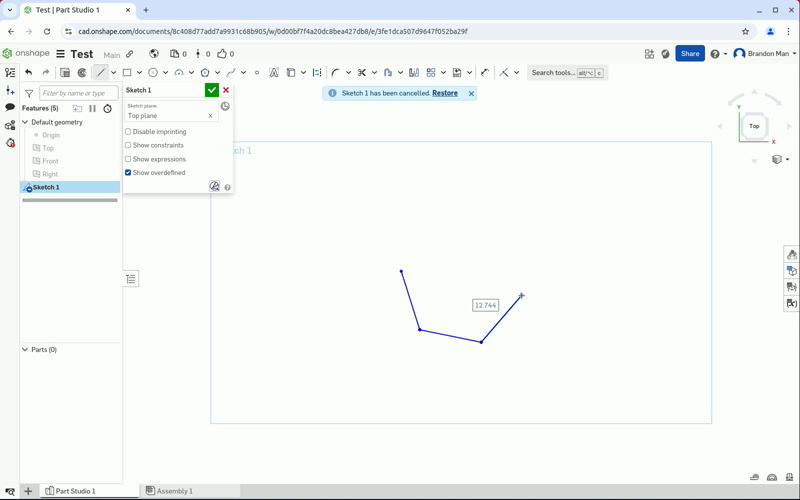
mouse_move(502, 237)
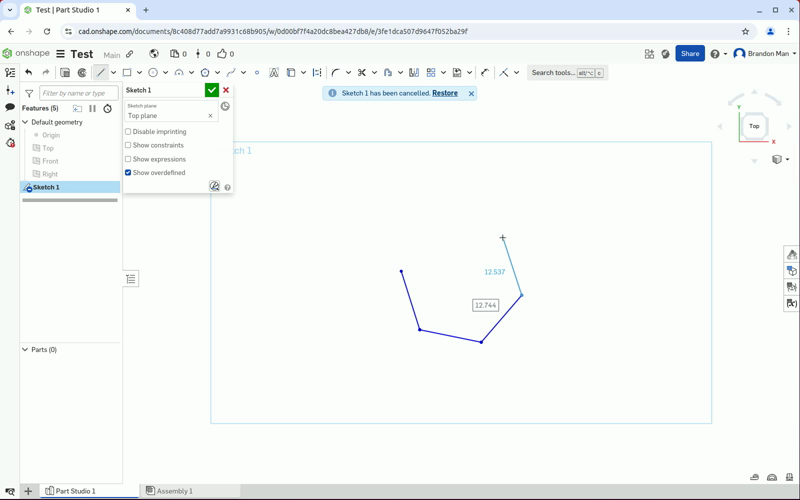
click(502, 237)
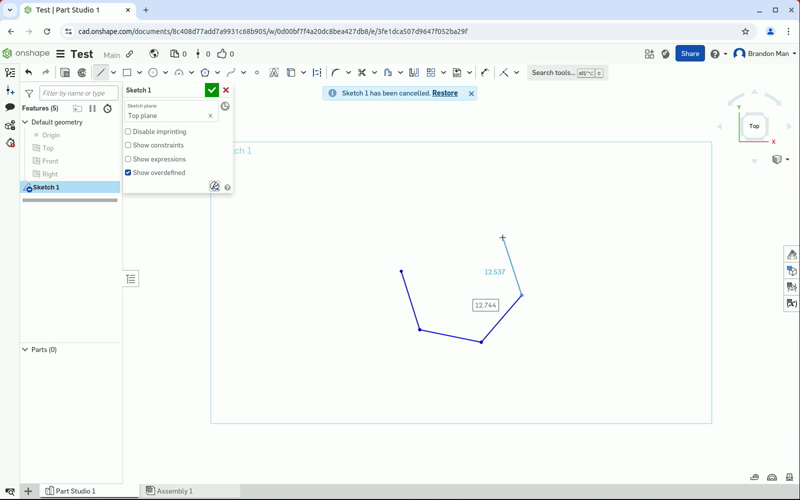
key_up(shift)
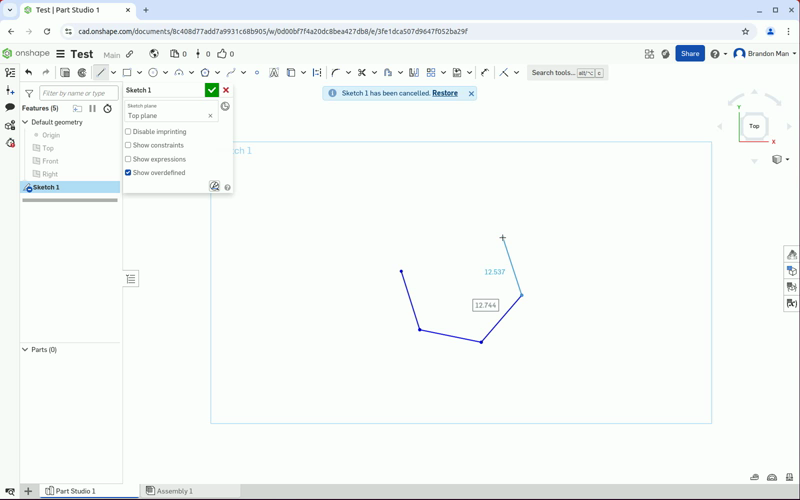
key_down(shift)
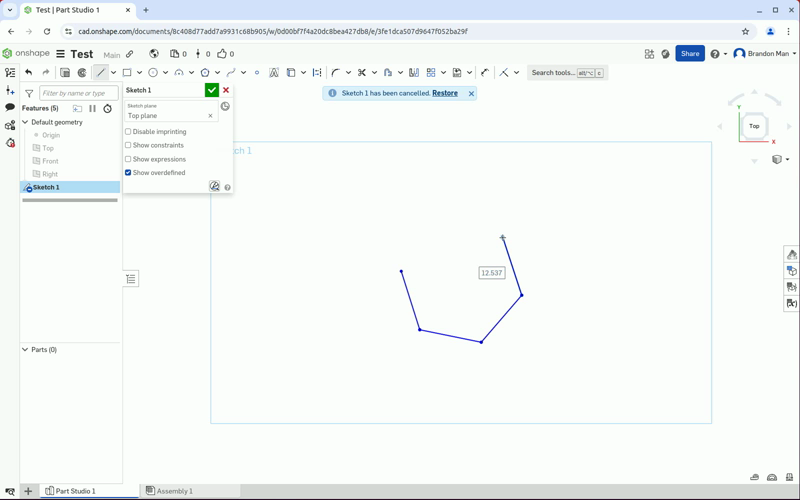
mouse_move(441, 225)
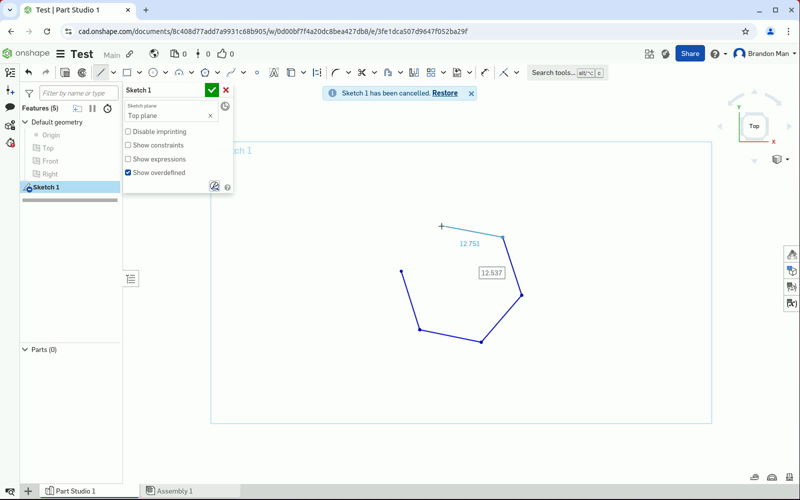
click(441, 225)
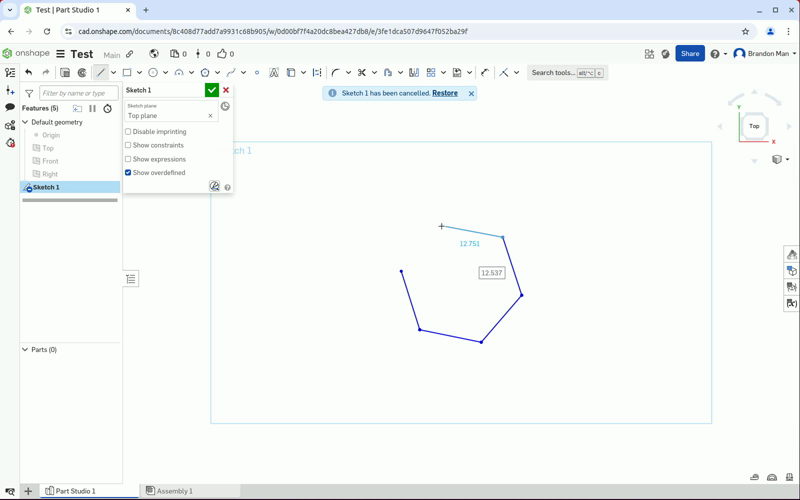
key_up(shift)
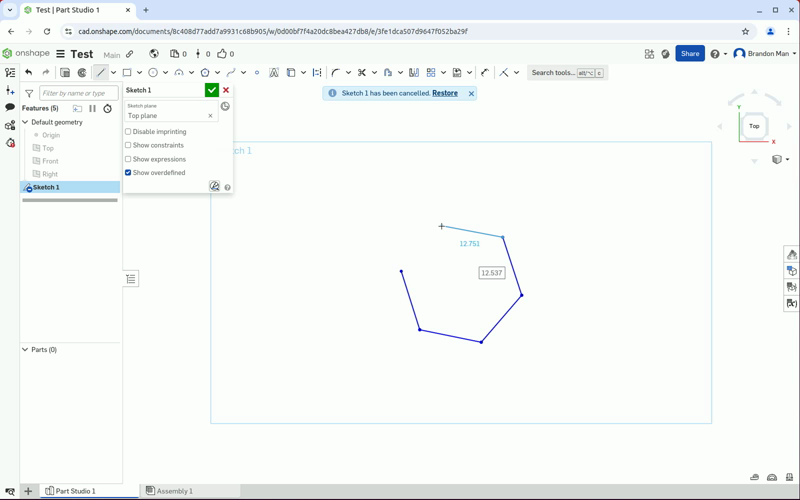
key_down(shift)
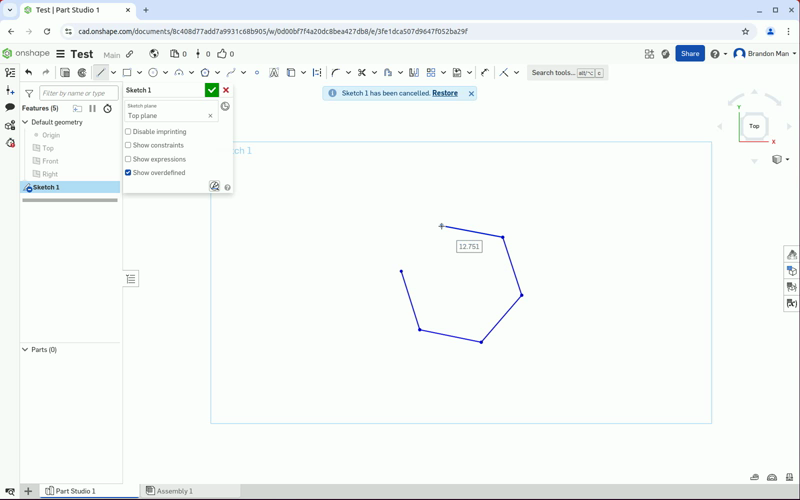
mouse_move(401, 271)
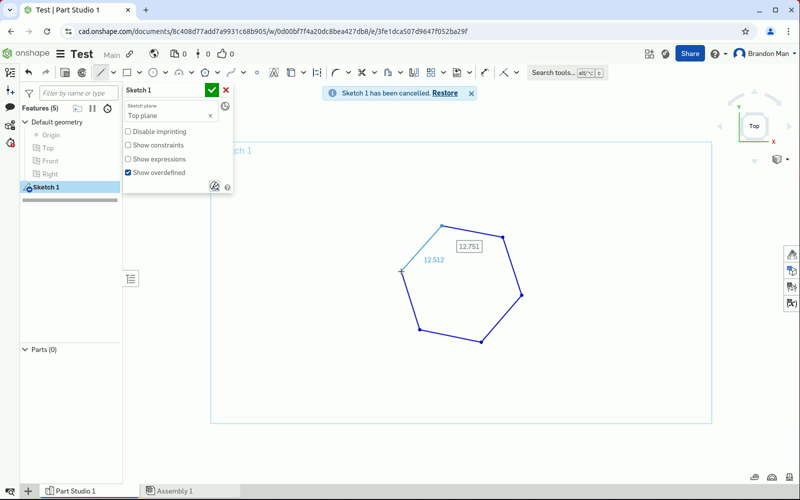
key_up(shift)
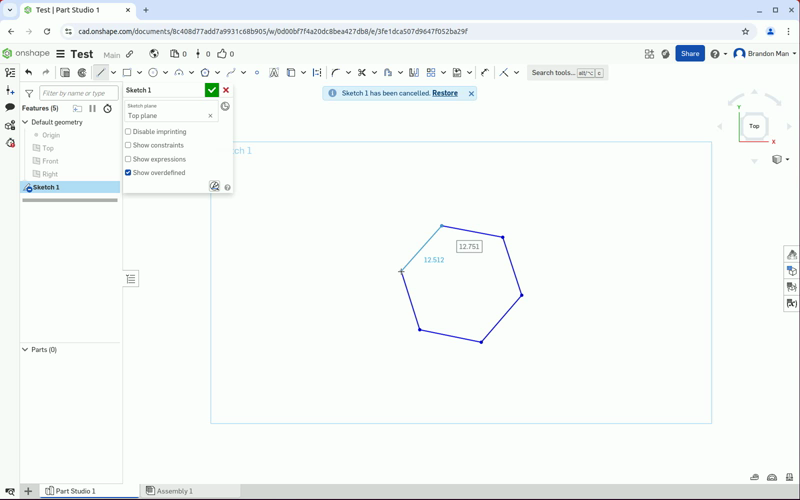
click(401, 271)
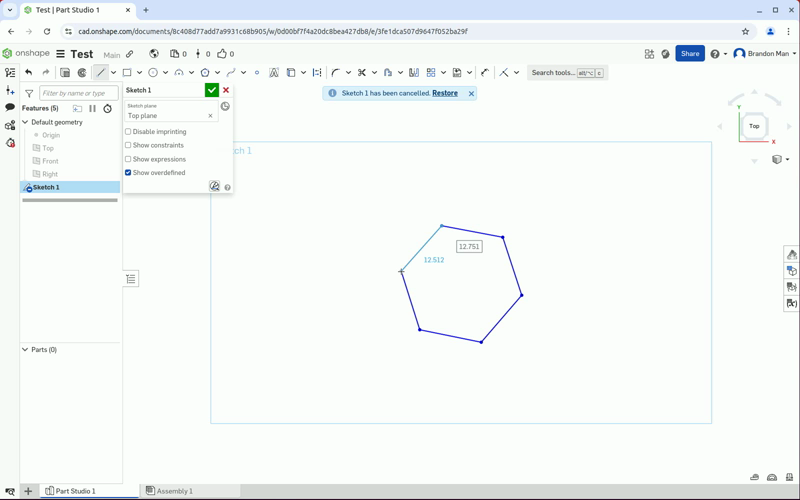
key(esc)
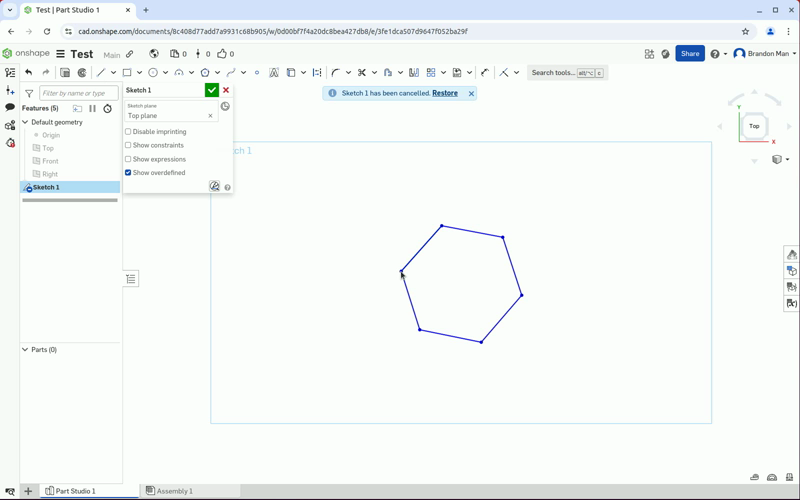
mouse_move(422, 270)
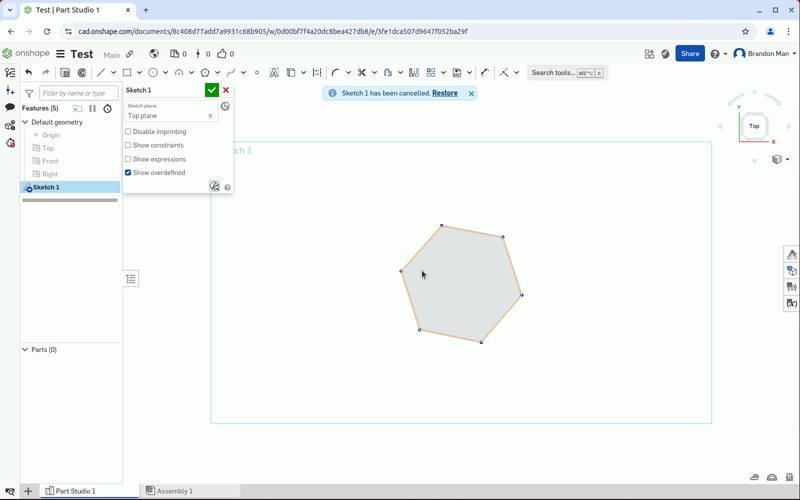
click(422, 270)
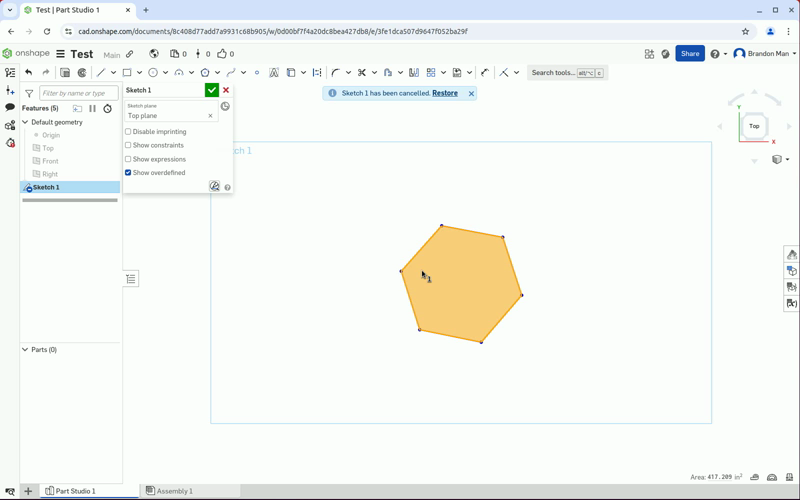
mouse_move(73, 352)
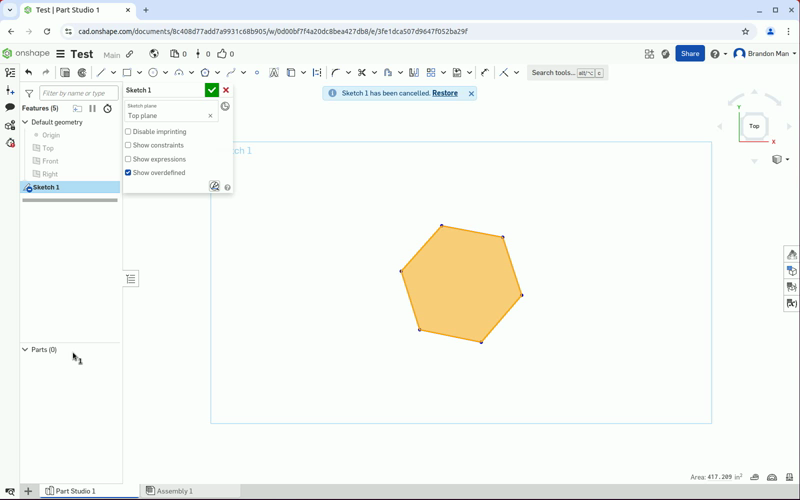
key(shift+y)
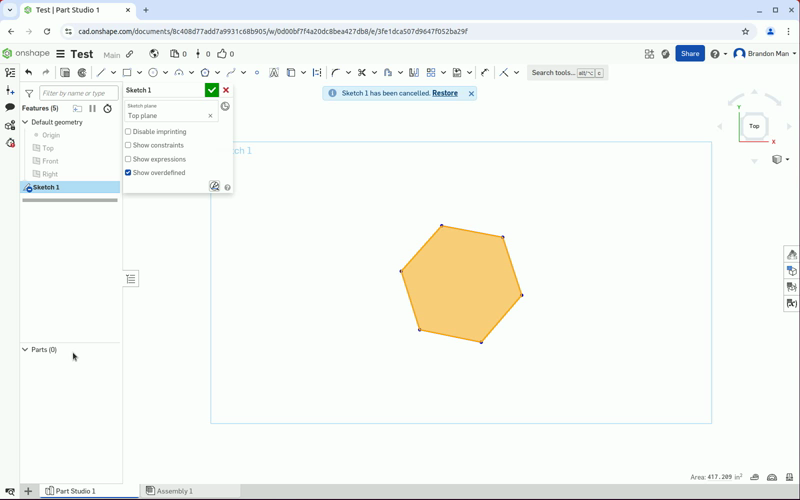
key(shift+e)
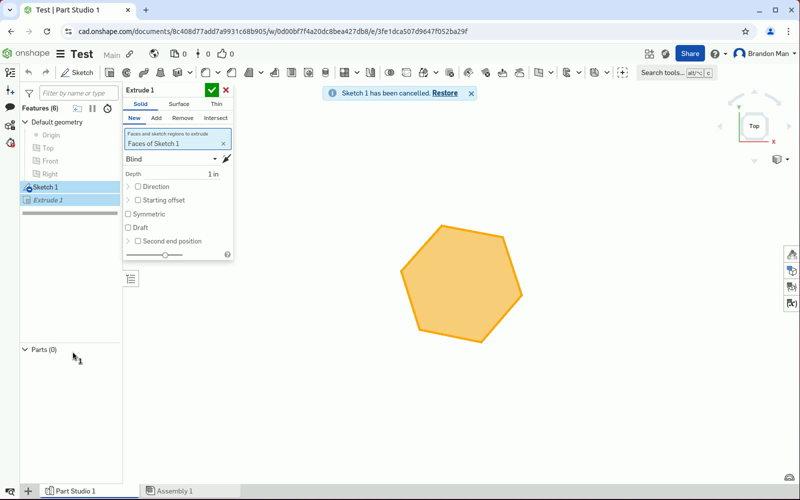
mouse_move(143, 106)
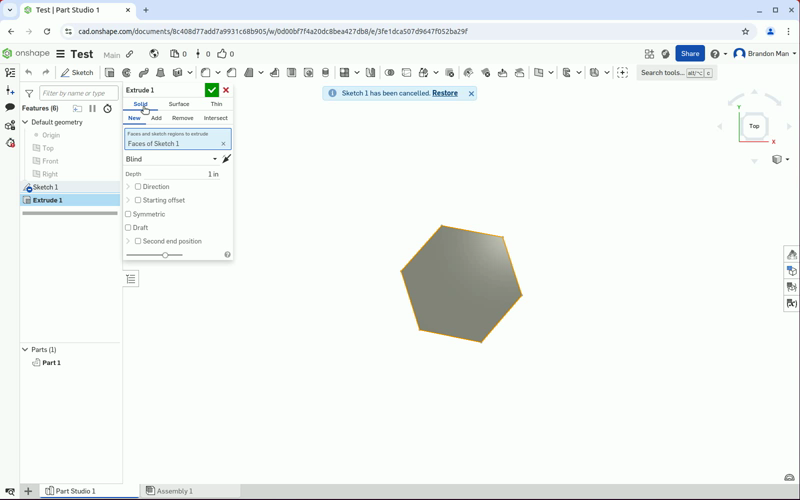
click(143, 106)
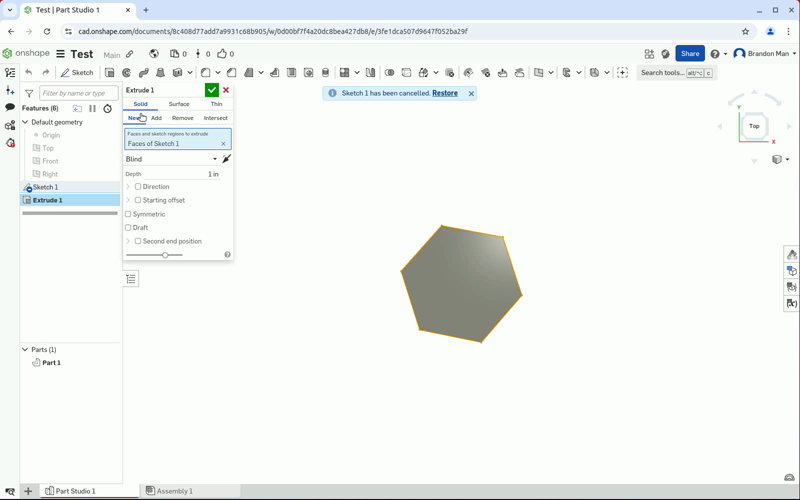
mouse_move(137, 120)
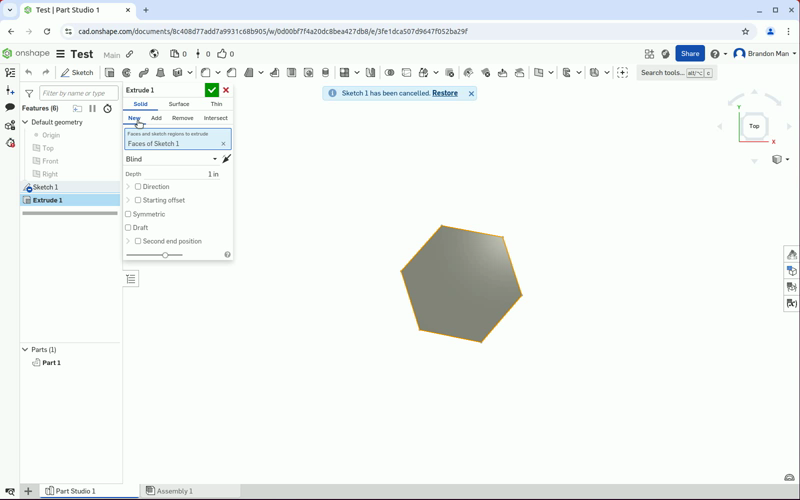
click(137, 120)
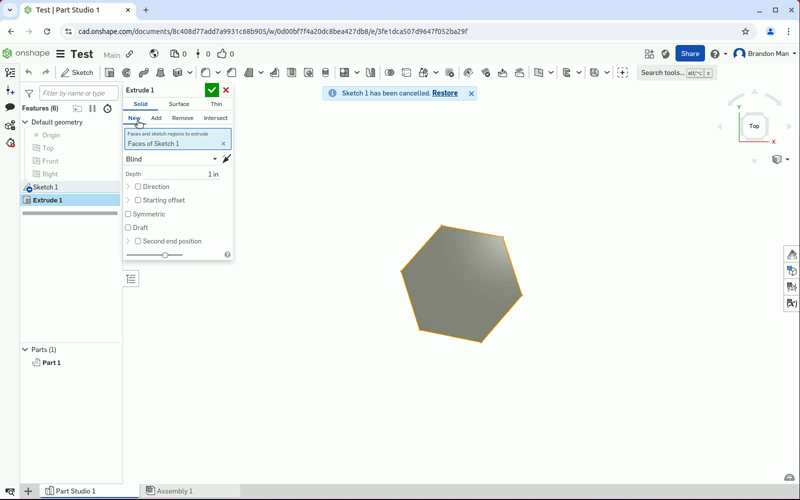
key(tab, 4)
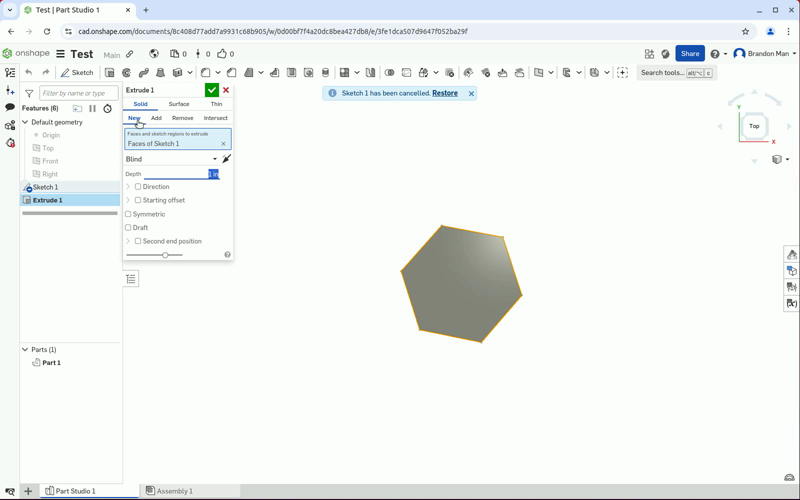
text(-0.241)
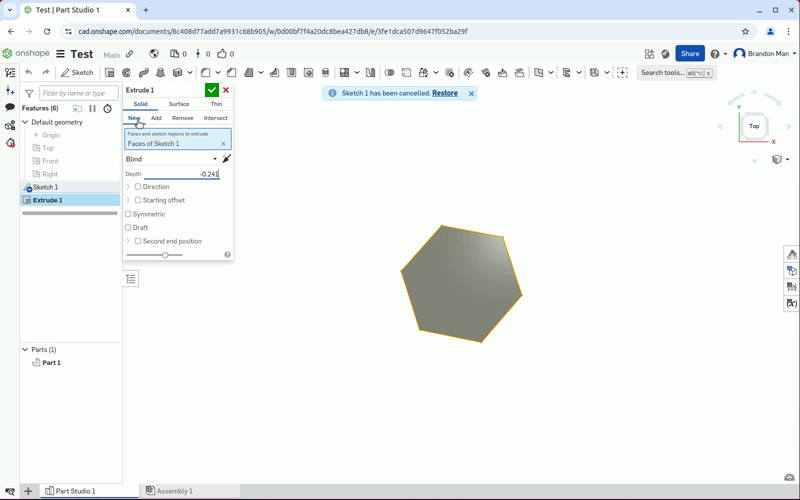
key(enter)
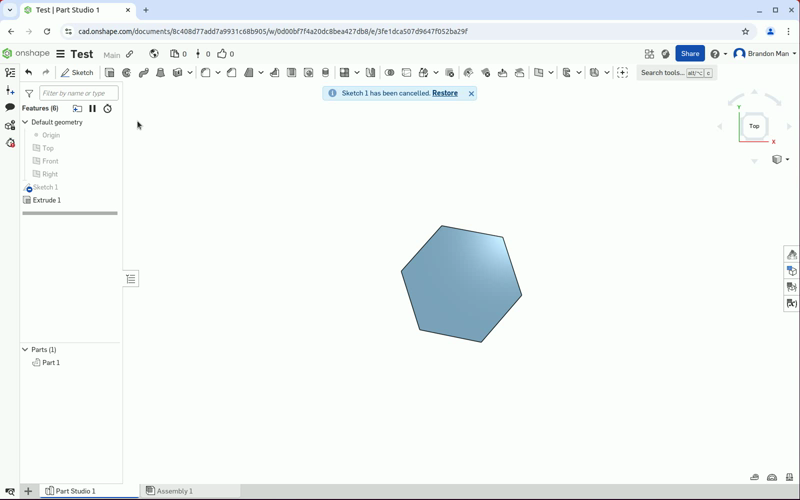
key(shift+h)
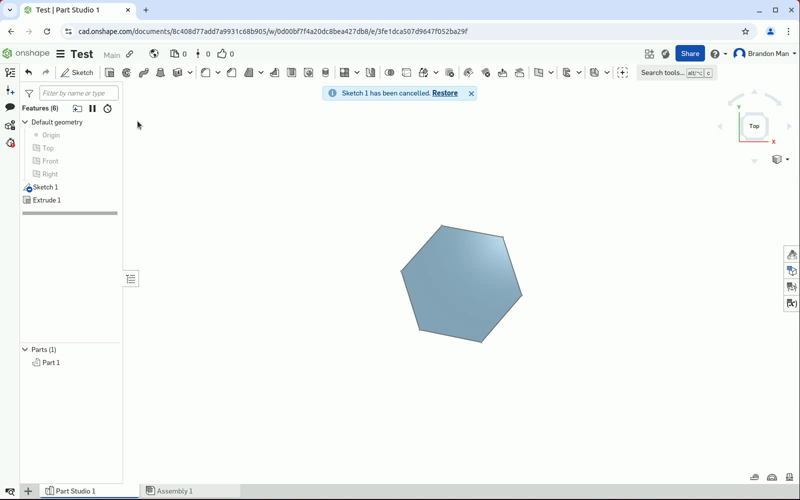
key(shift+h)
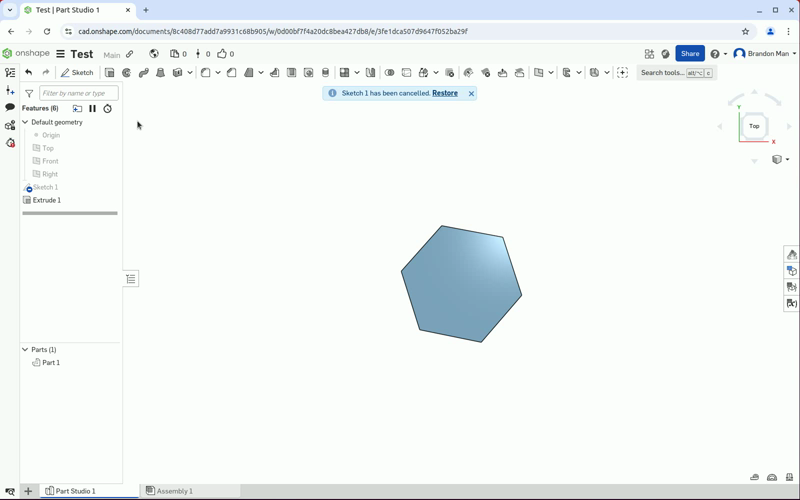
mouse_move(73, 189)
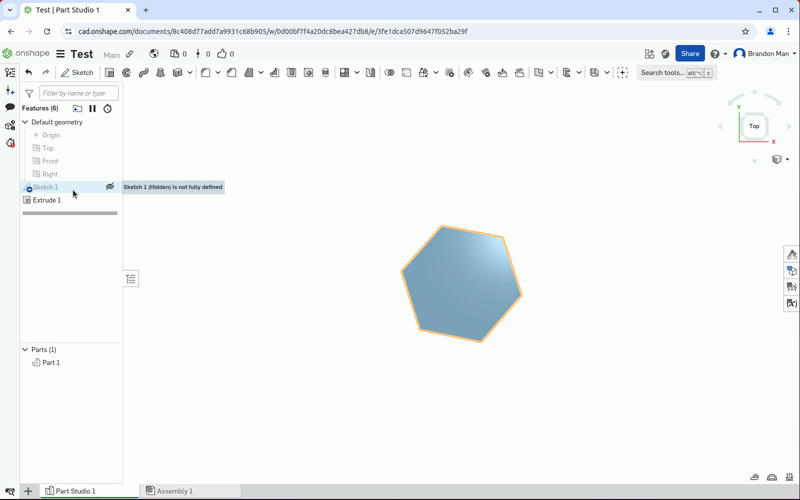
click(73, 189)
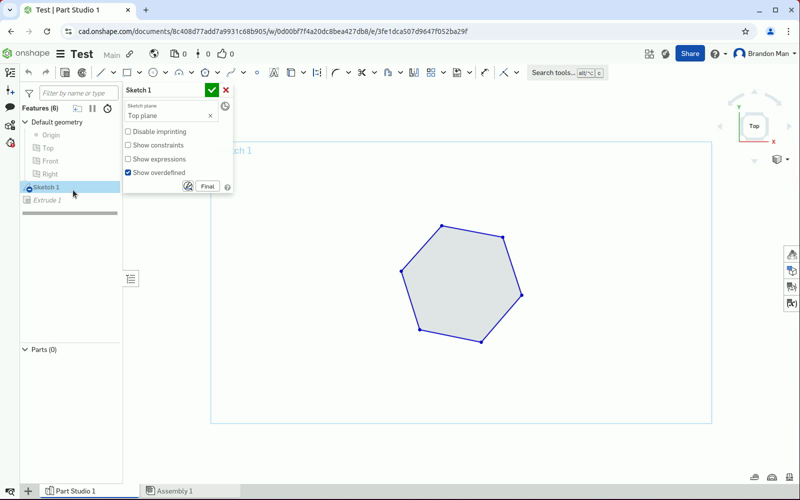
mouse_move(229, 92)
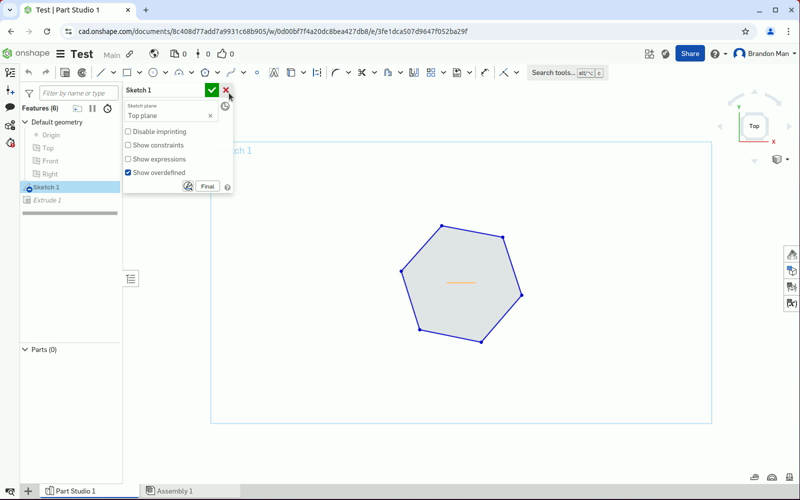
click(229, 92)
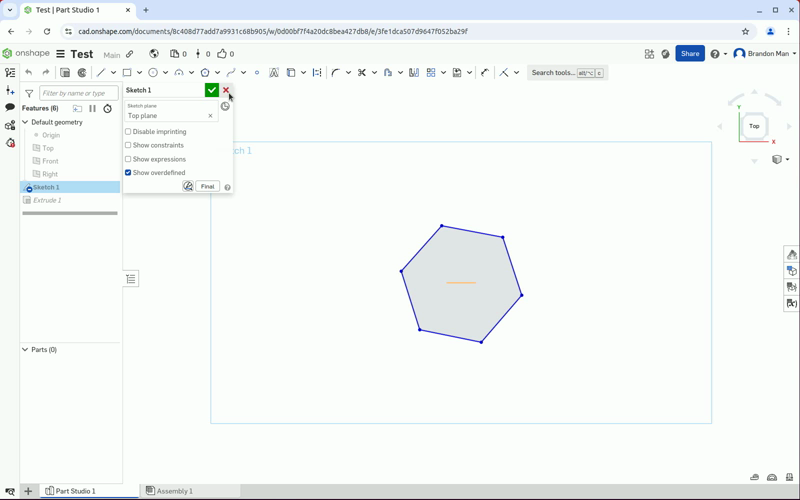
key(shift+s)
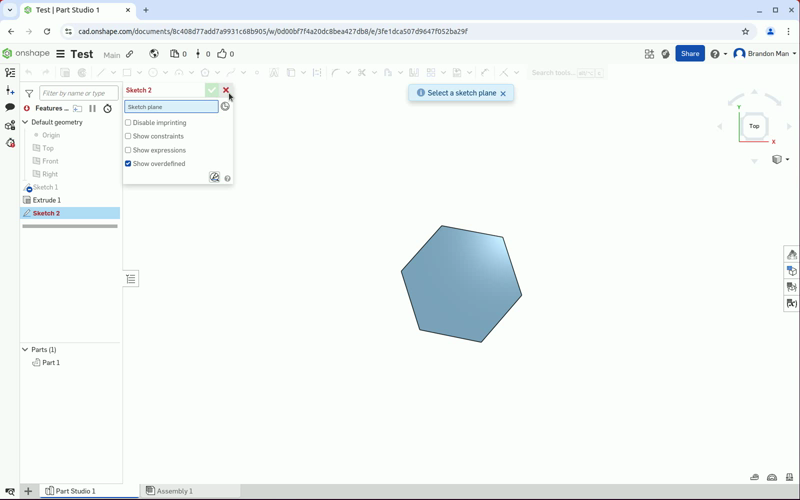
mouse_move(73, 150)
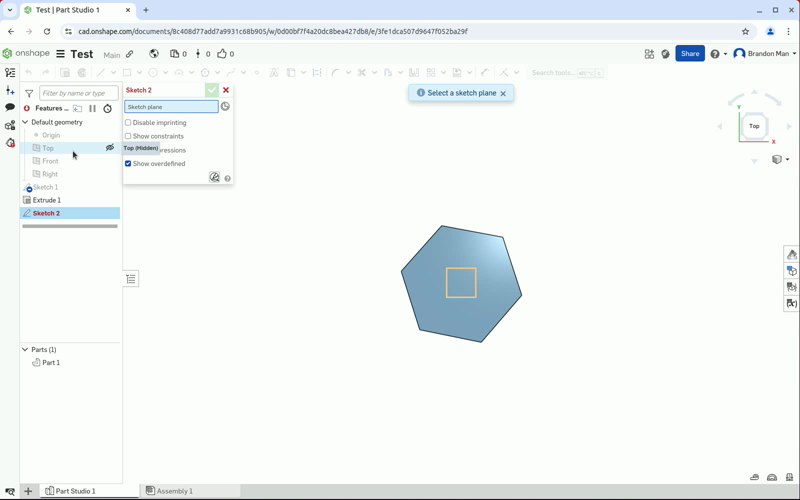
click(73, 150)
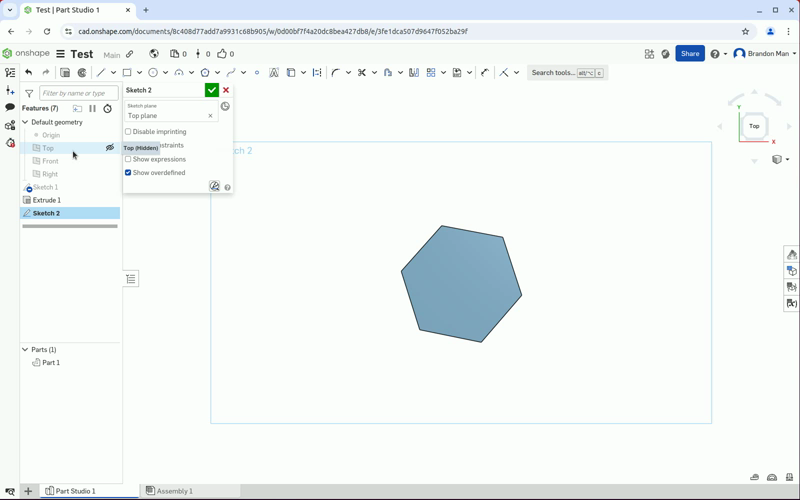
mouse_move(73, 352)
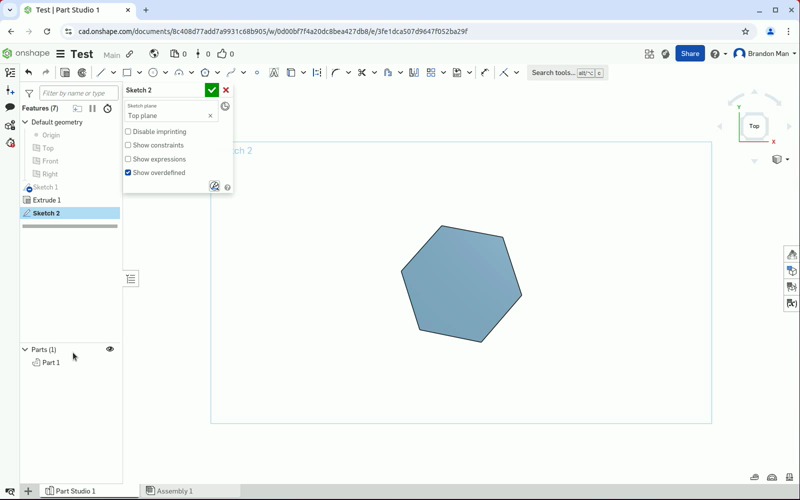
key(y)
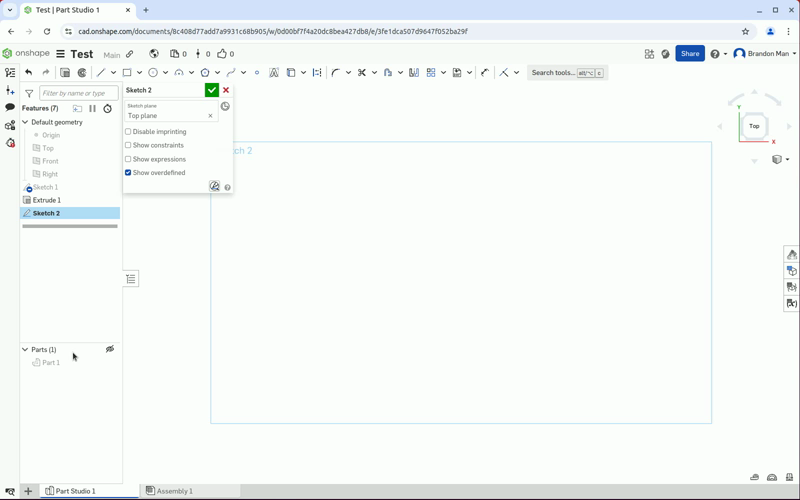
key(l)
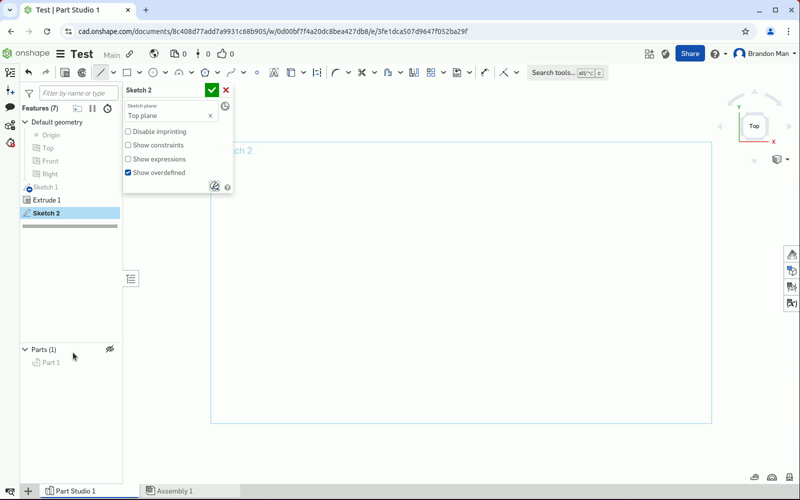
key_down(shift)
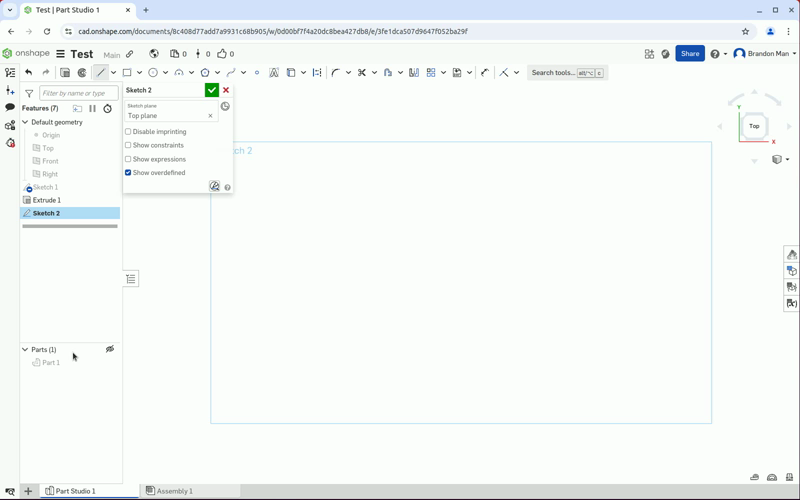
mouse_move(398, 270)
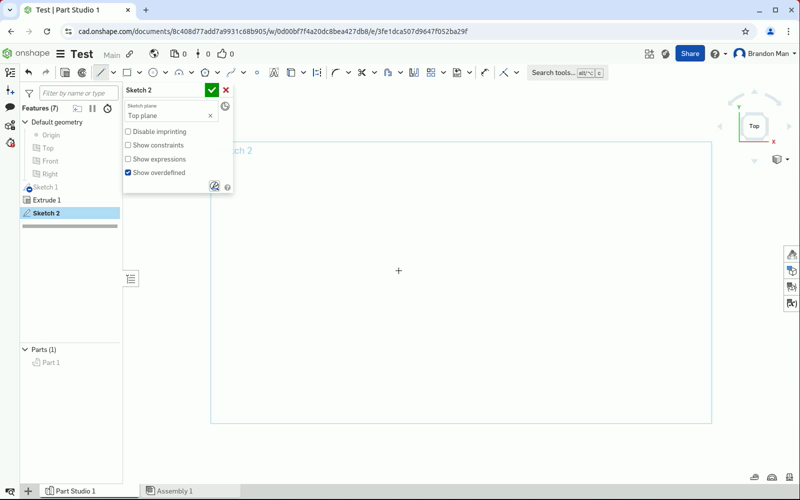
click(398, 270)
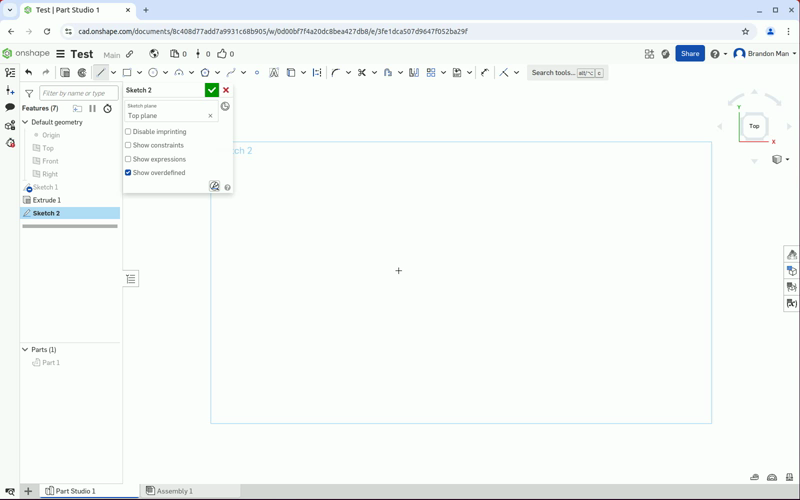
key_up(shift)
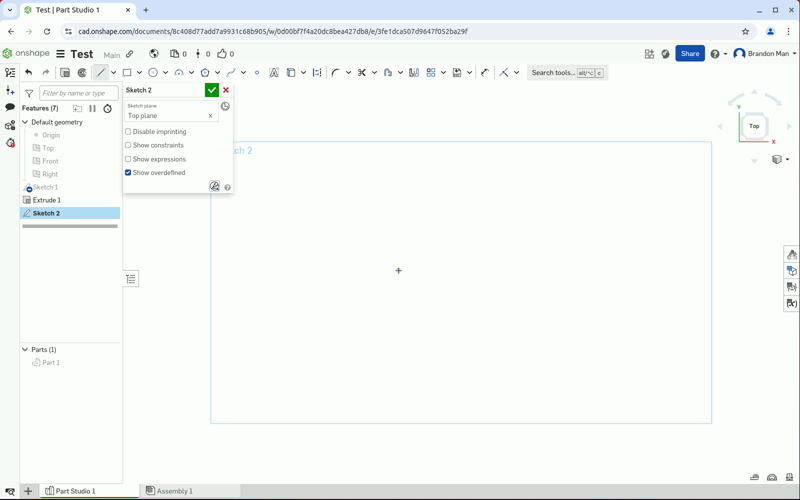
key_down(shift)
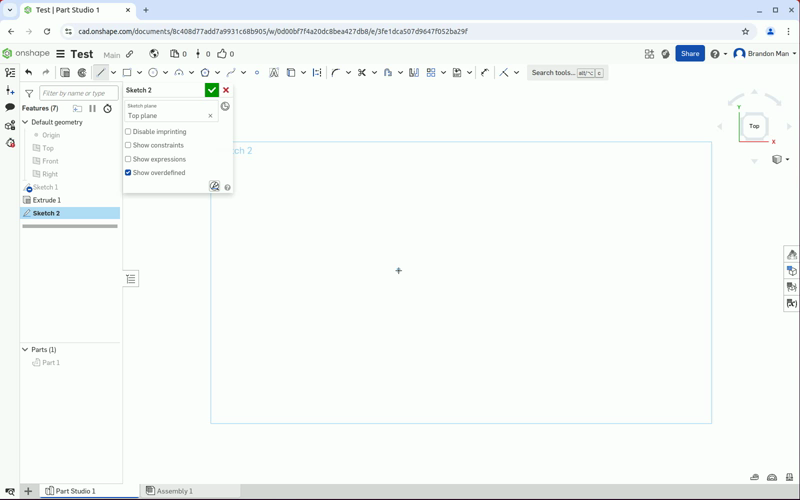
mouse_move(425, 200)
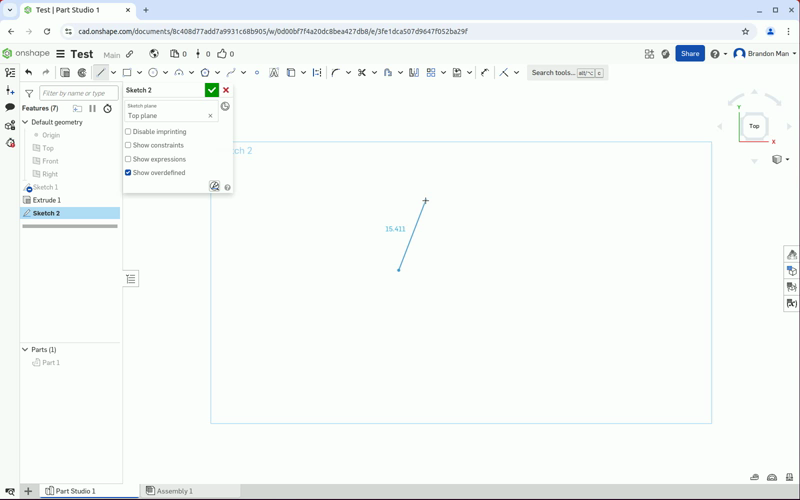
click(425, 200)
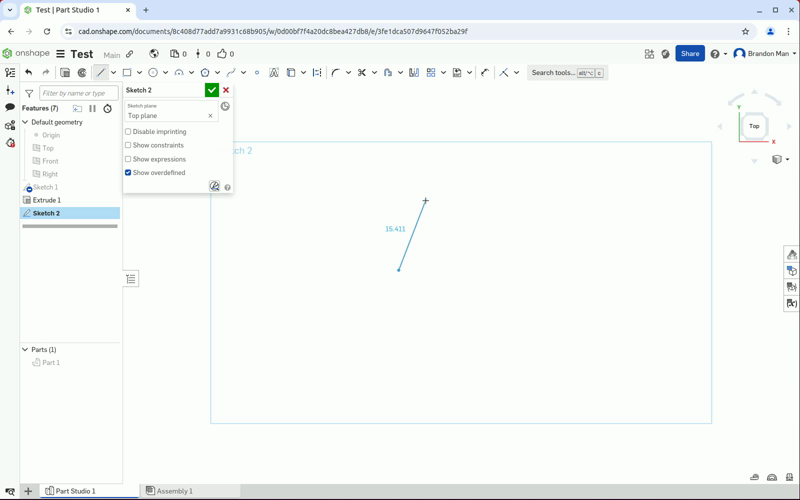
key_up(shift)
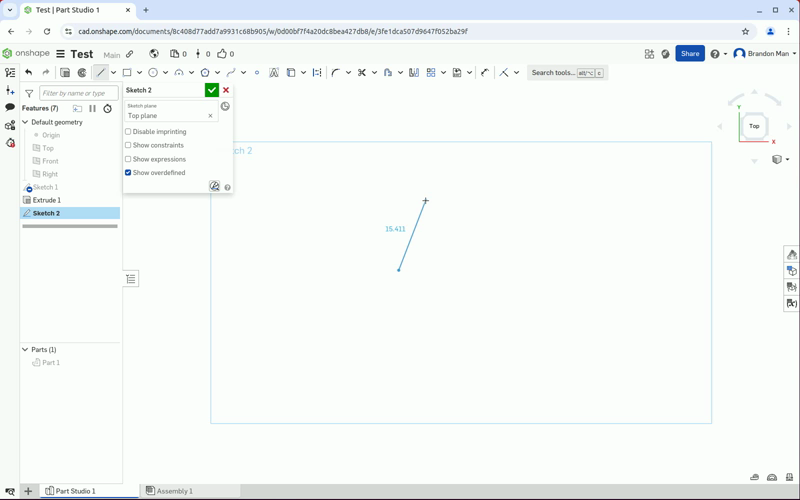
key_down(shift)
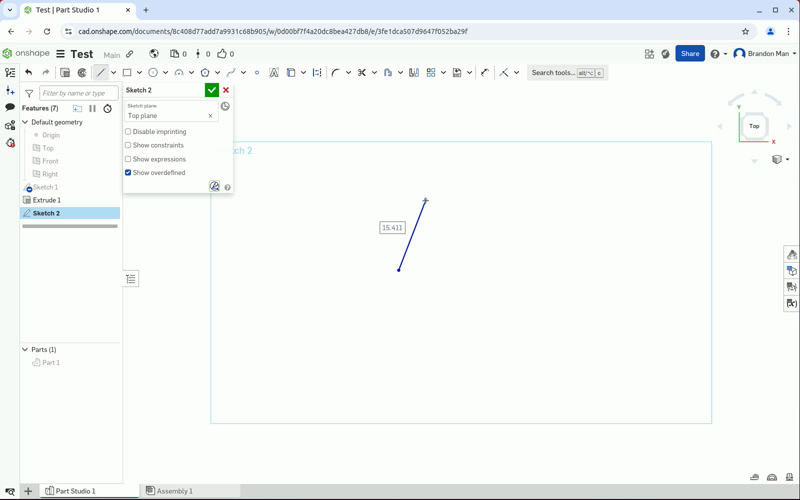
mouse_move(500, 235)
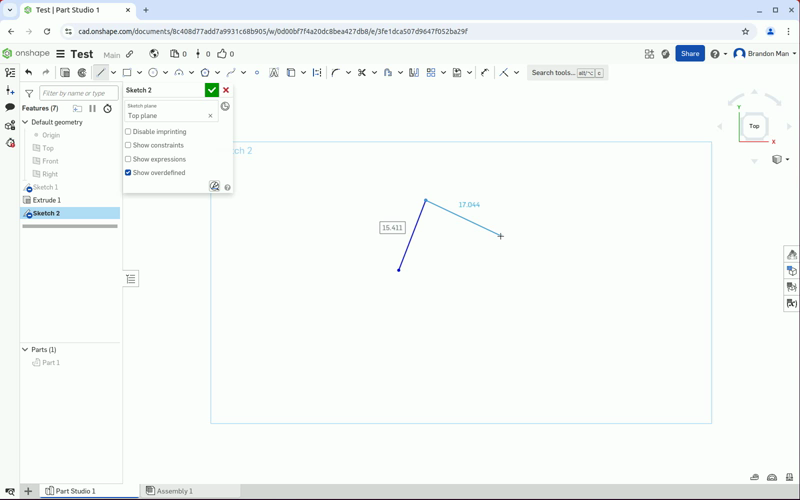
click(500, 235)
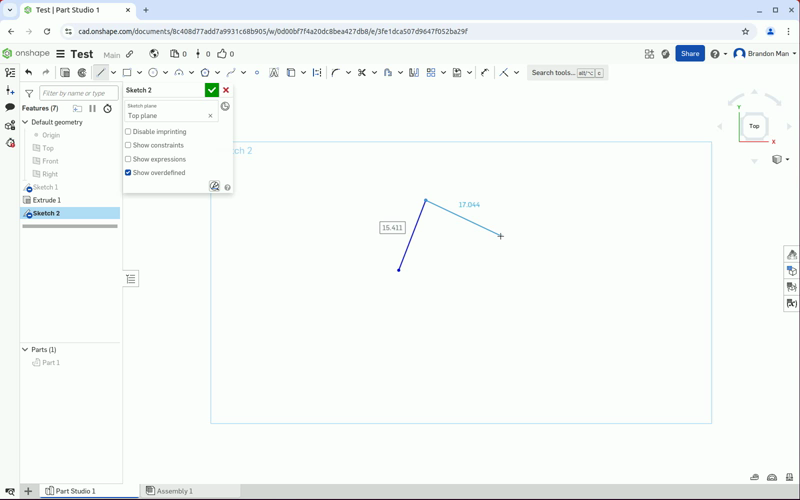
key_up(shift)
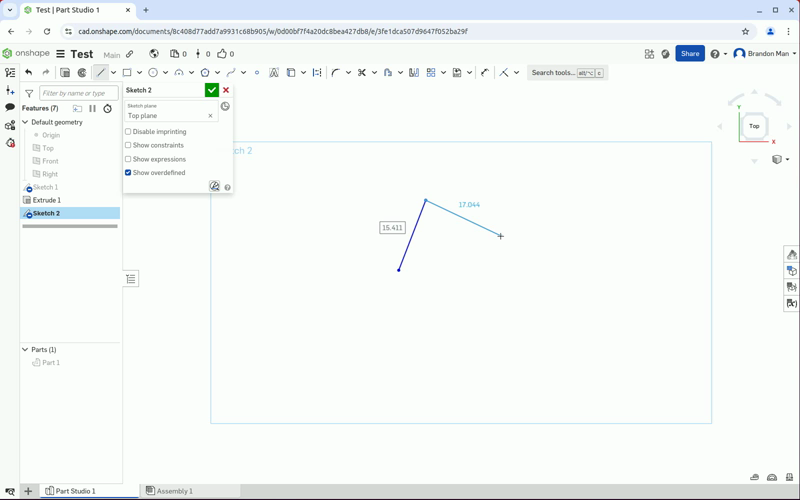
key_down(shift)
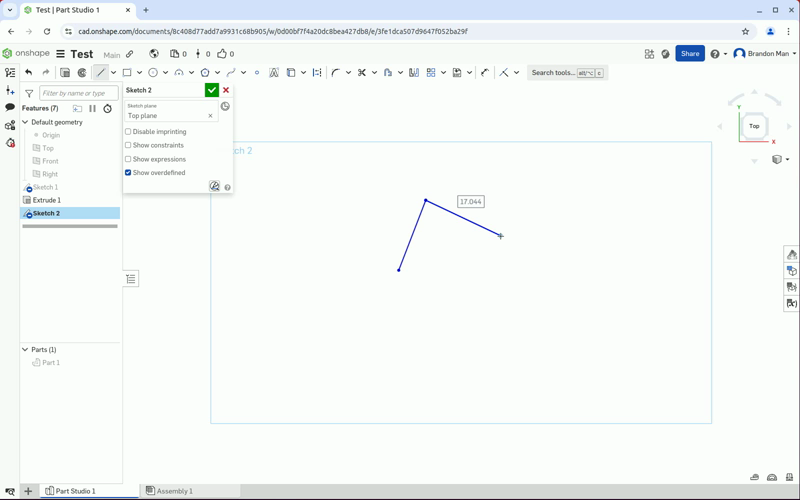
mouse_move(415, 170)
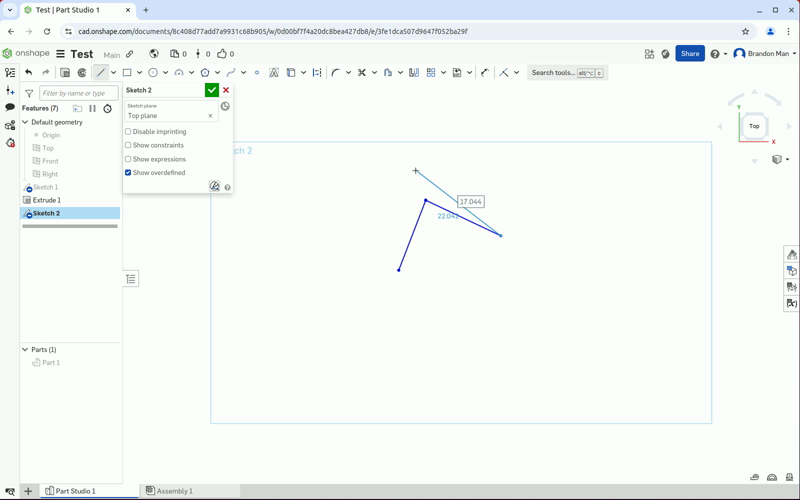
click(415, 170)
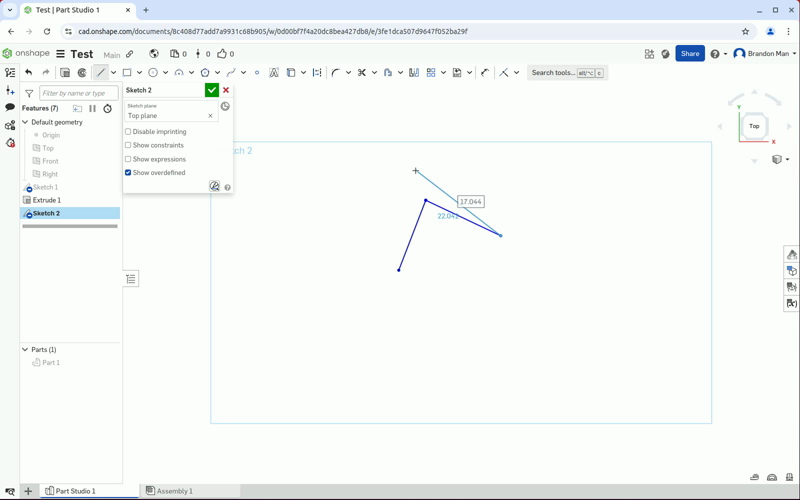
key_up(shift)
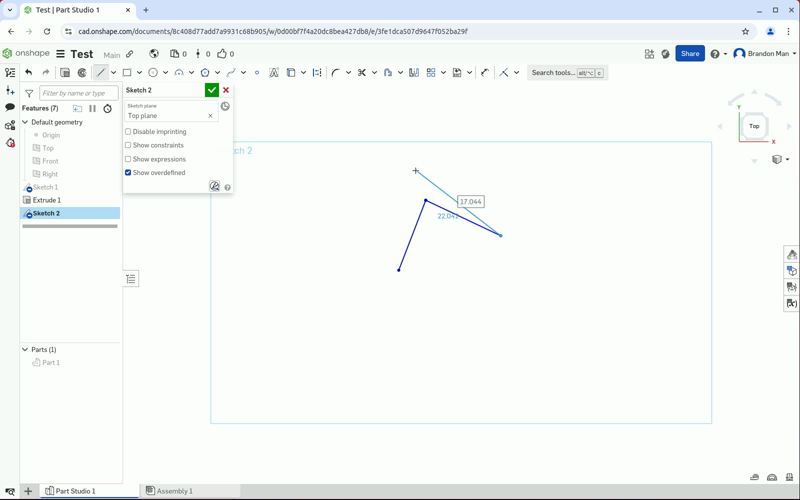
key_down(shift)
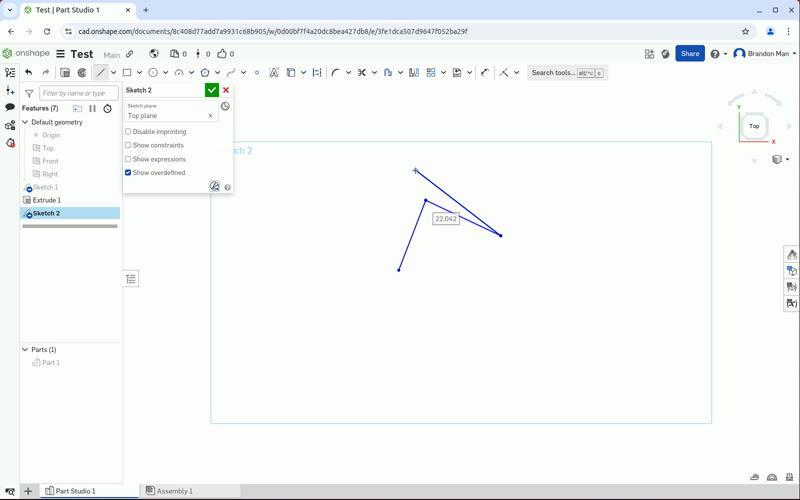
mouse_move(398, 270)
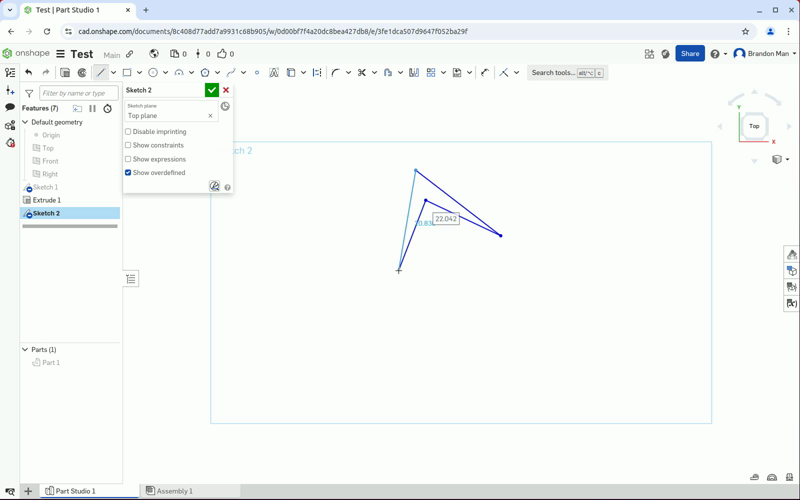
key_up(shift)
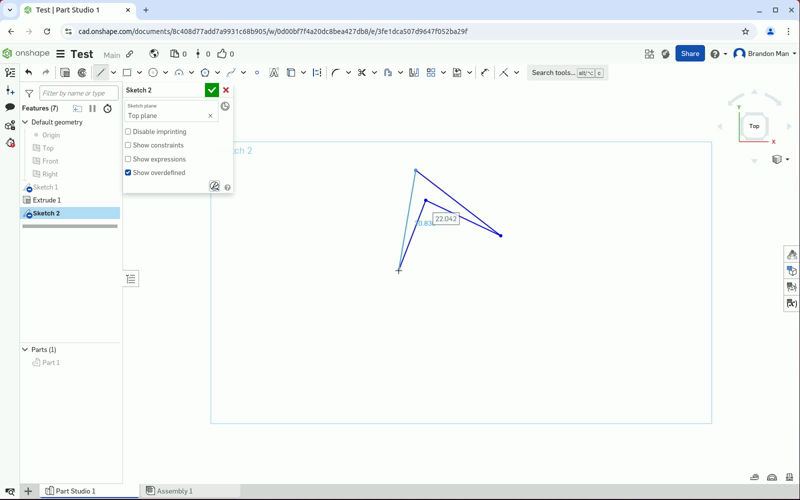
click(398, 270)
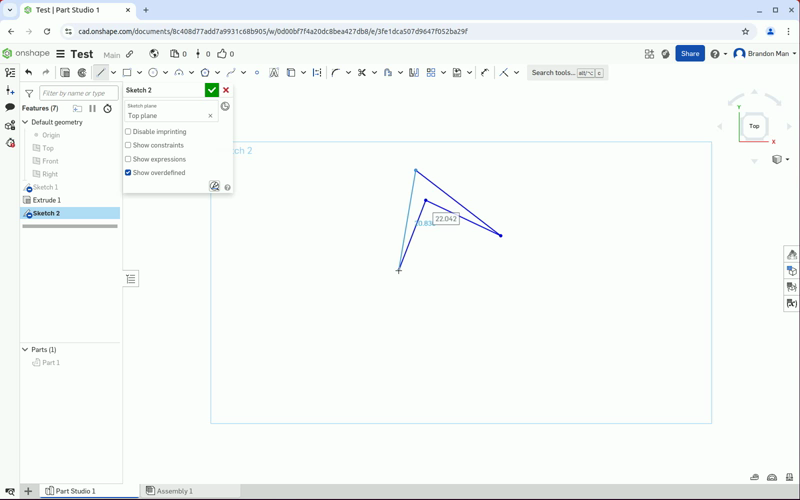
key(esc)
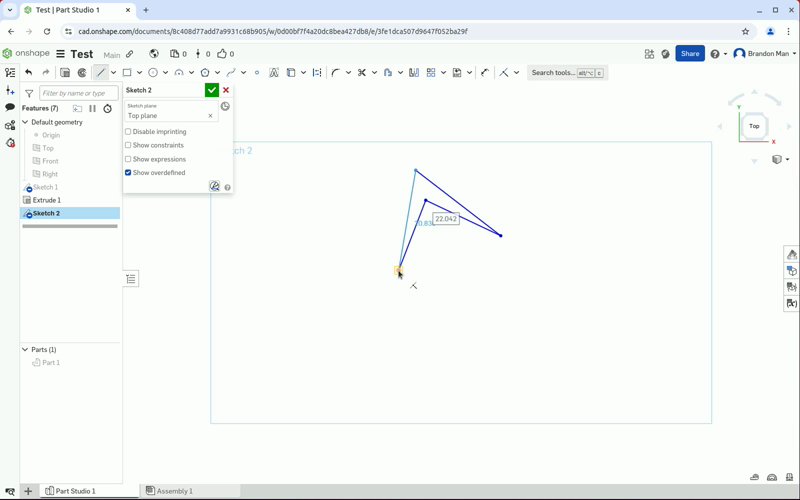
mouse_move(439, 198)
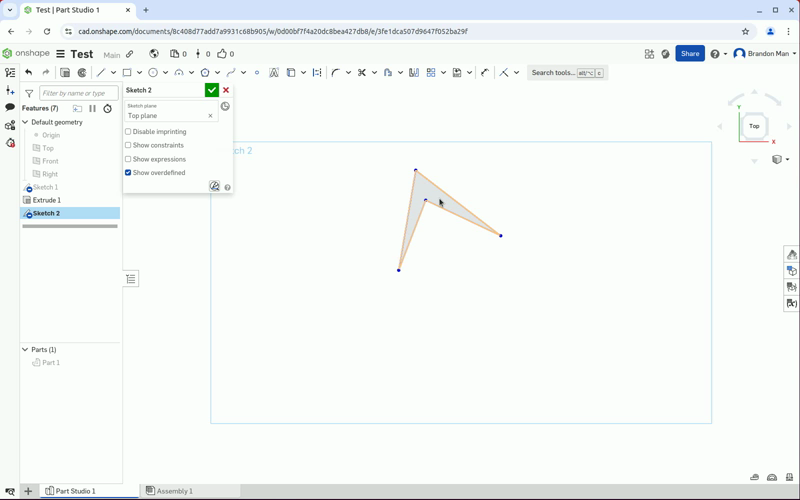
scroll(6)
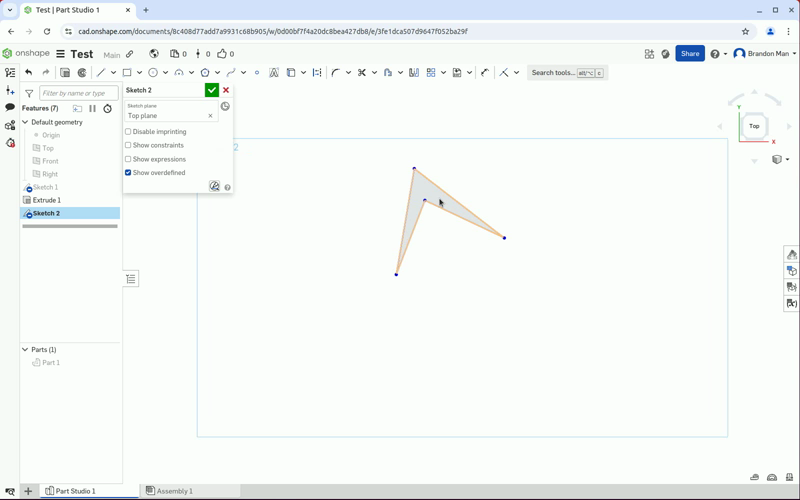
scroll(6)
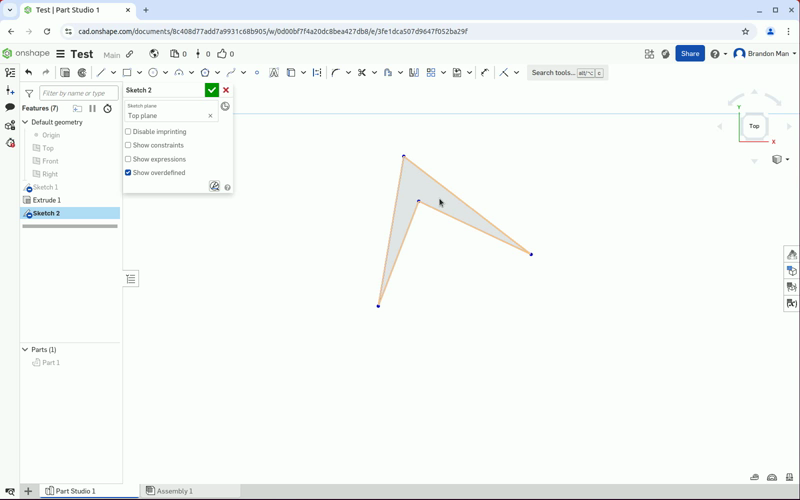
scroll(6)
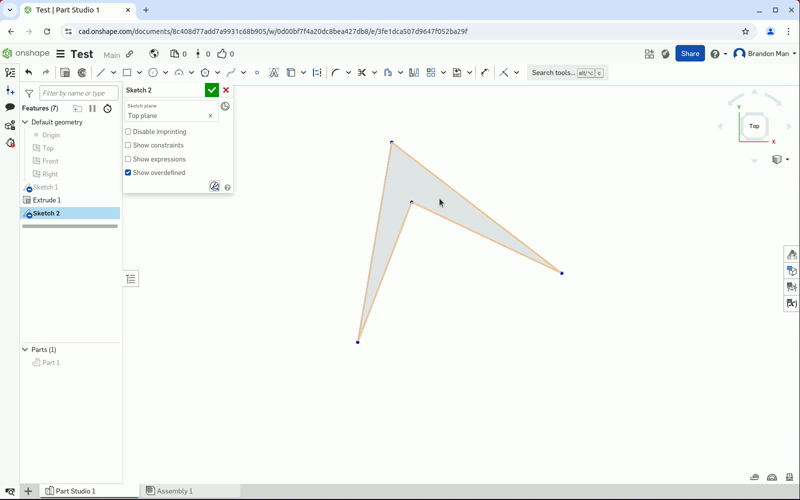
scroll(6)
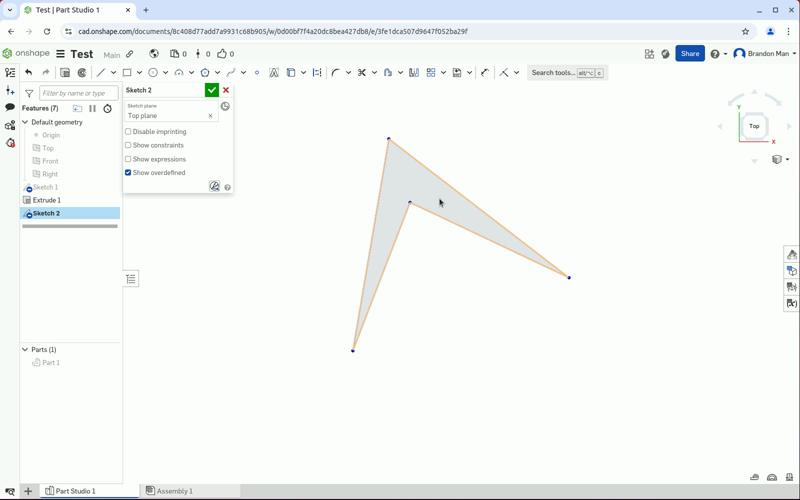
scroll(6)
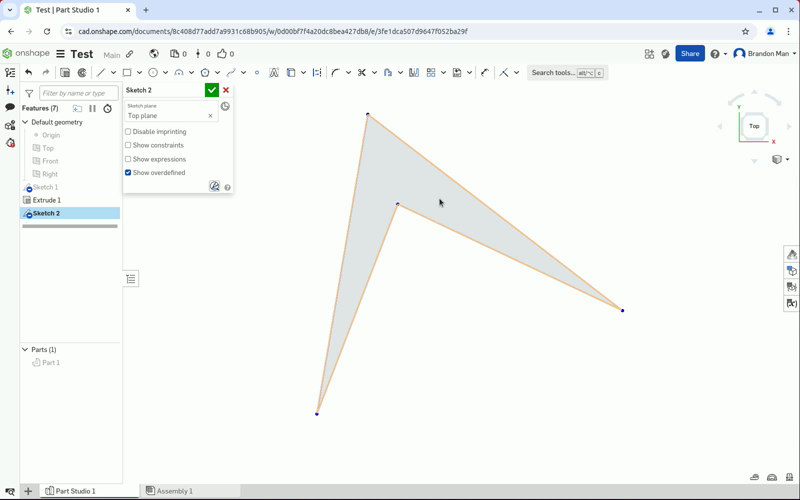
scroll(6)
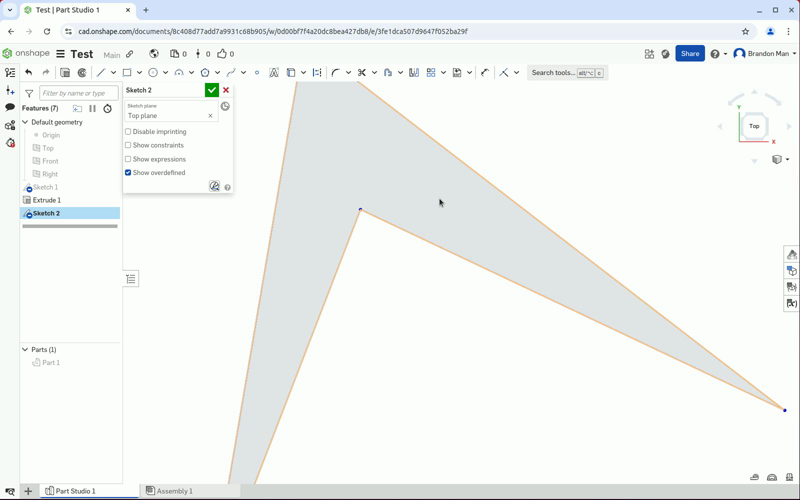
scroll(6)
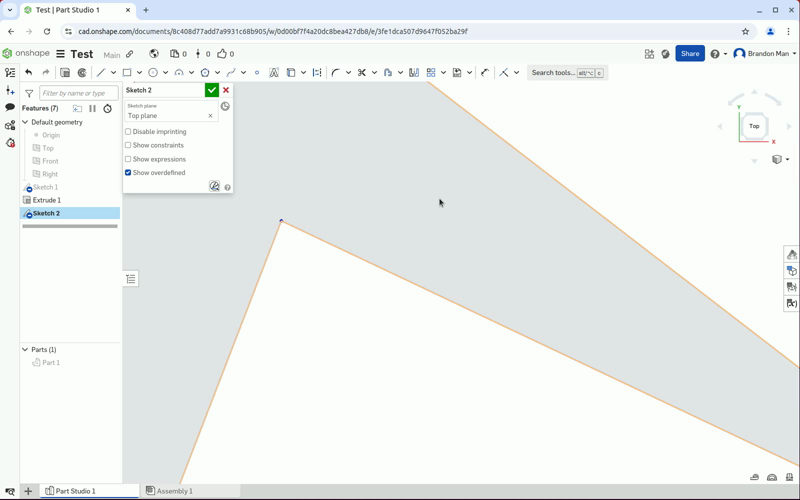
click(439, 198)
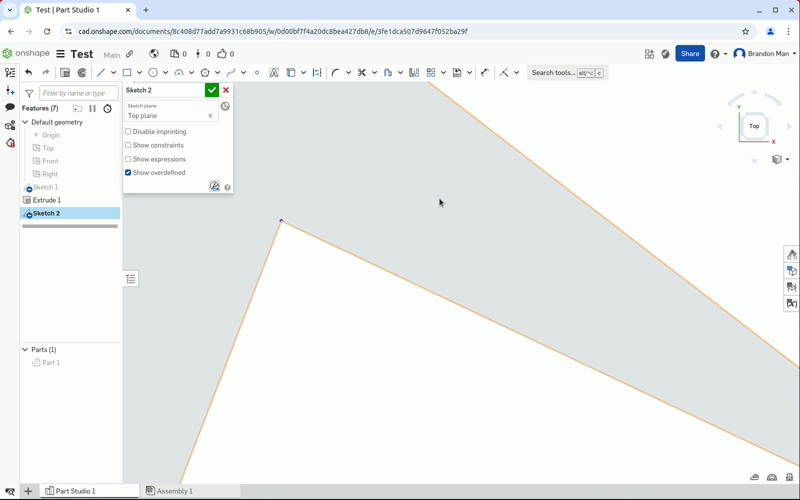
scroll(-6)
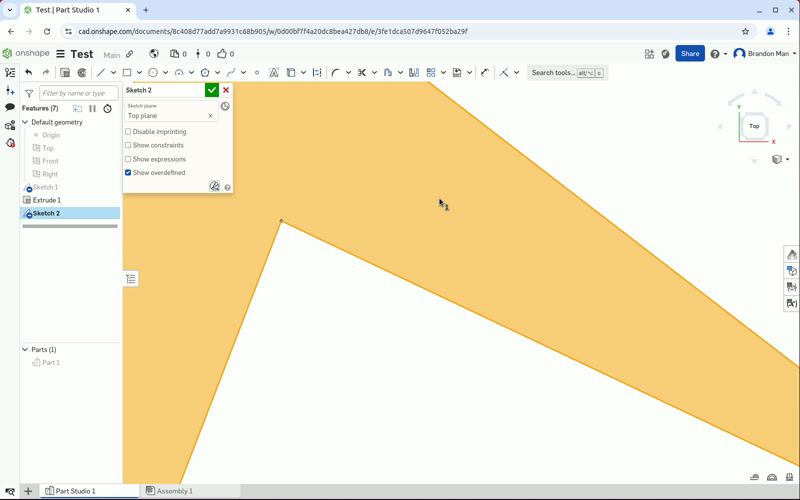
scroll(-6)
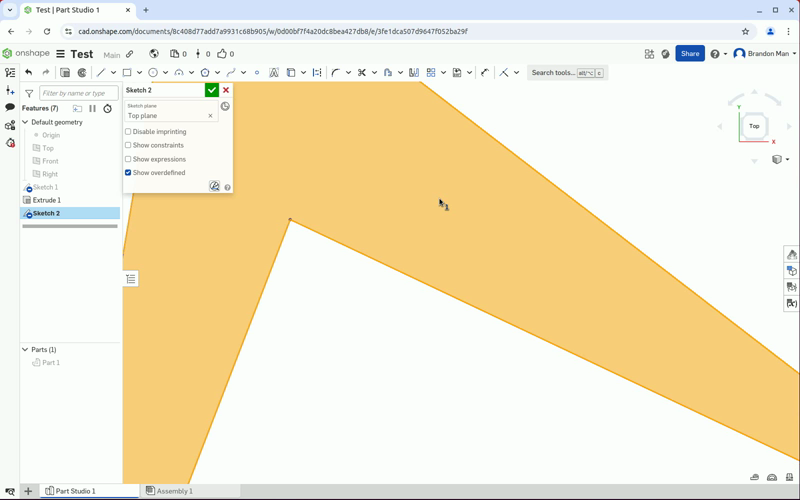
scroll(-6)
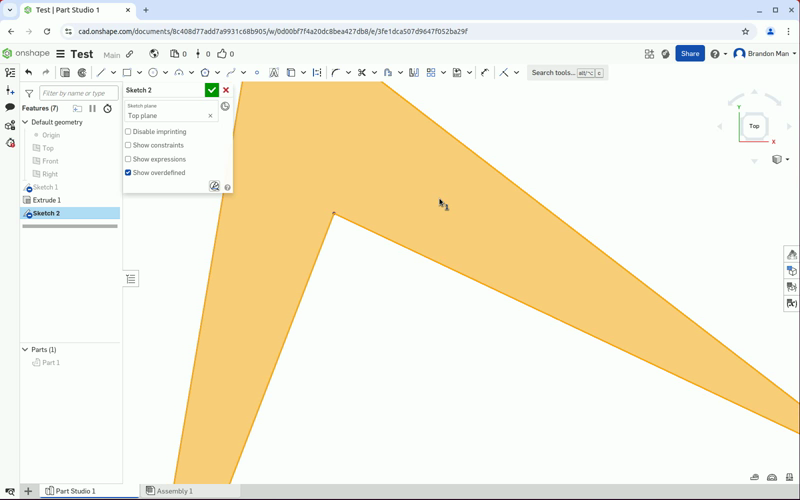
scroll(-6)
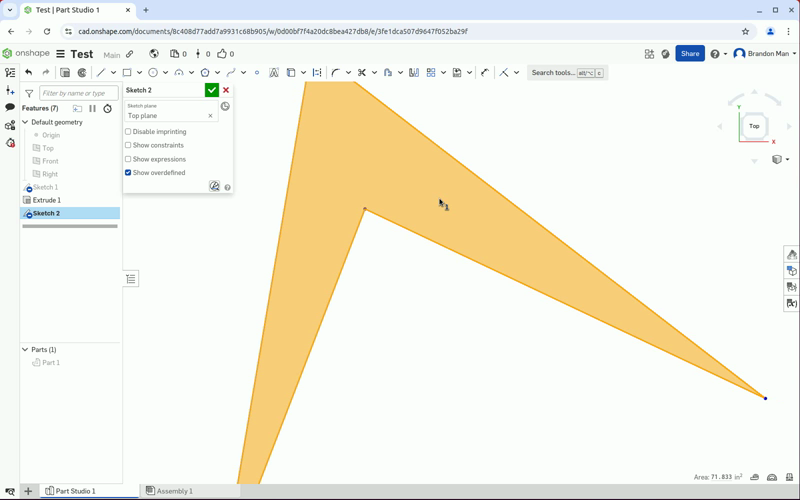
scroll(-6)
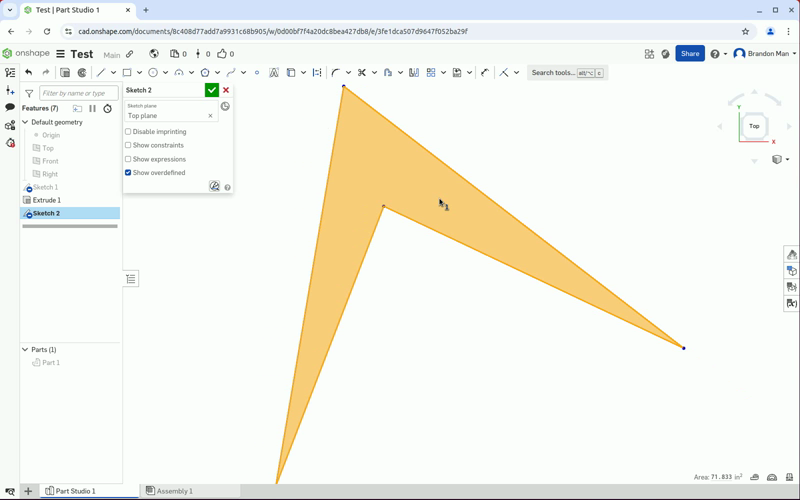
scroll(-6)
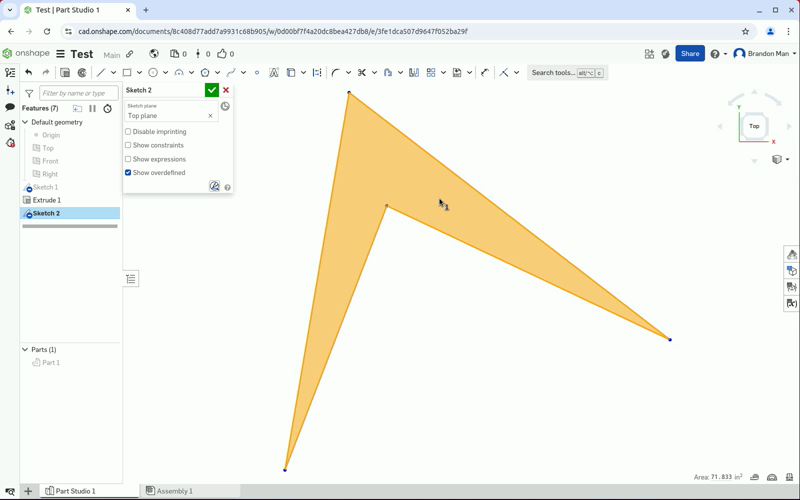
scroll(-6)
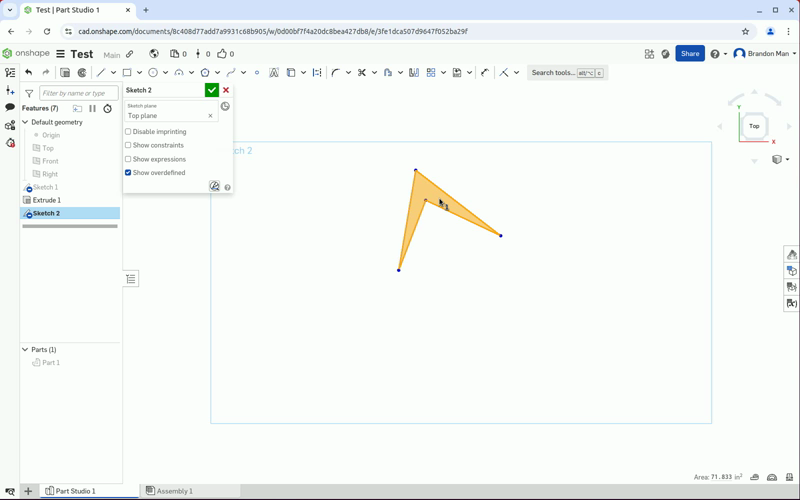
mouse_move(73, 352)
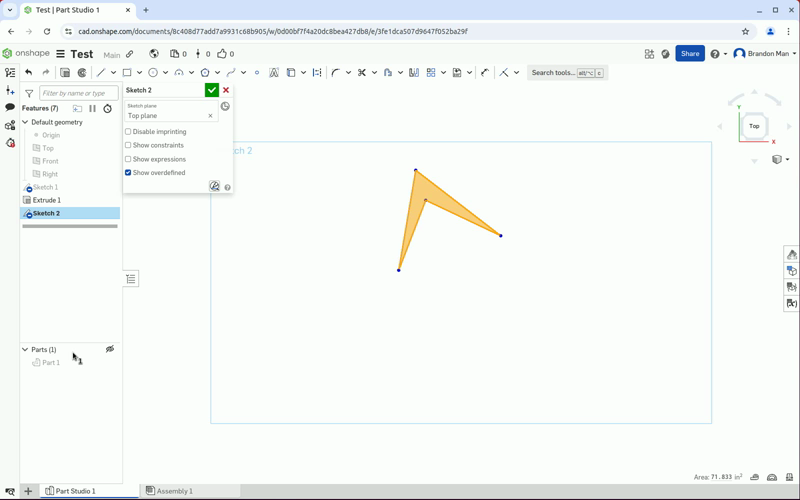
key(shift+y)
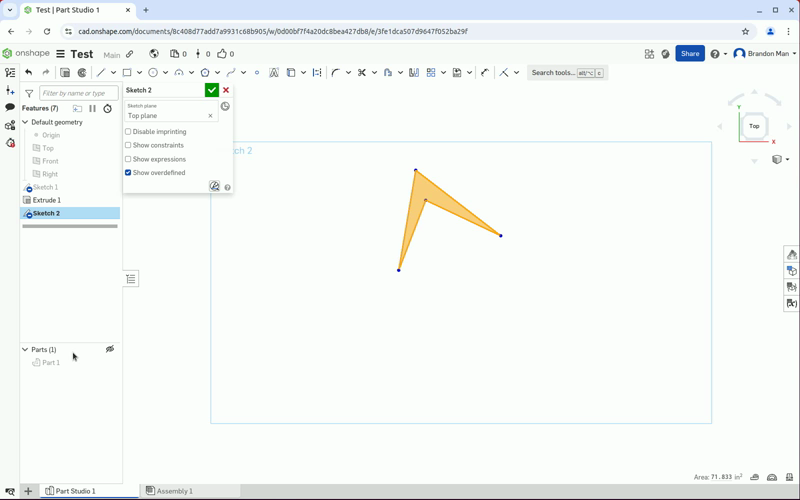
key(shift+e)
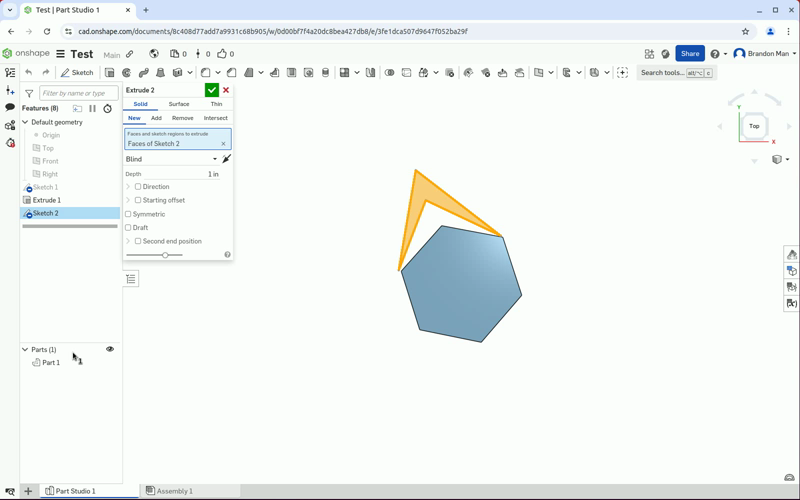
mouse_move(143, 106)
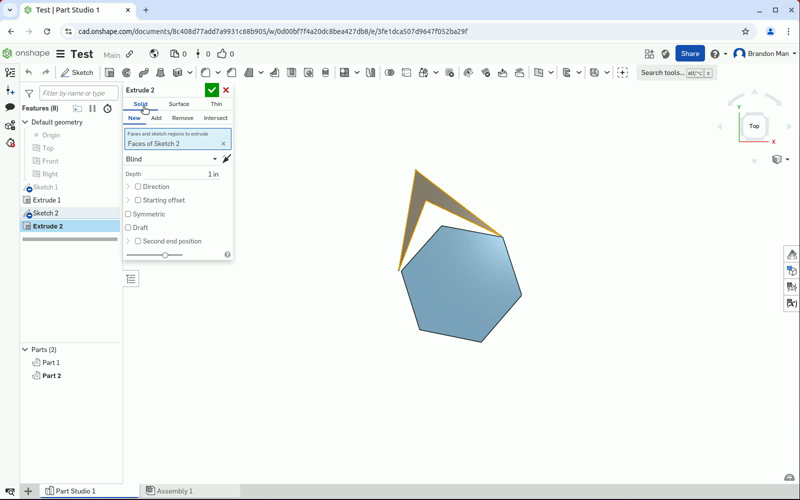
click(143, 106)
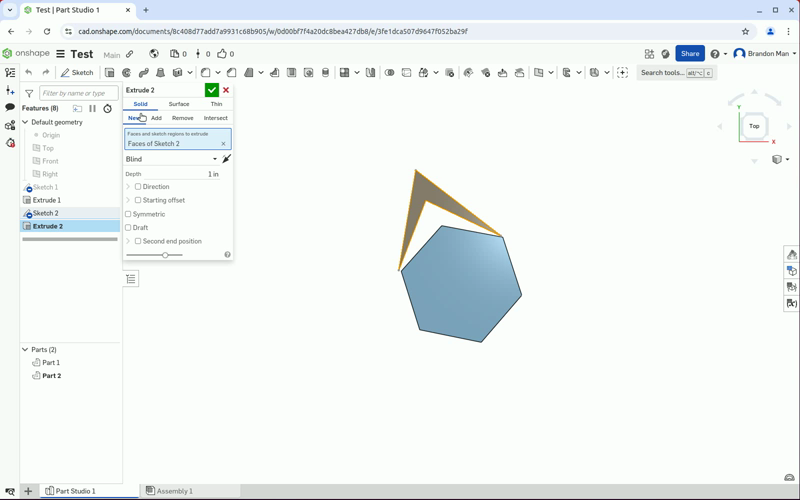
mouse_move(137, 120)
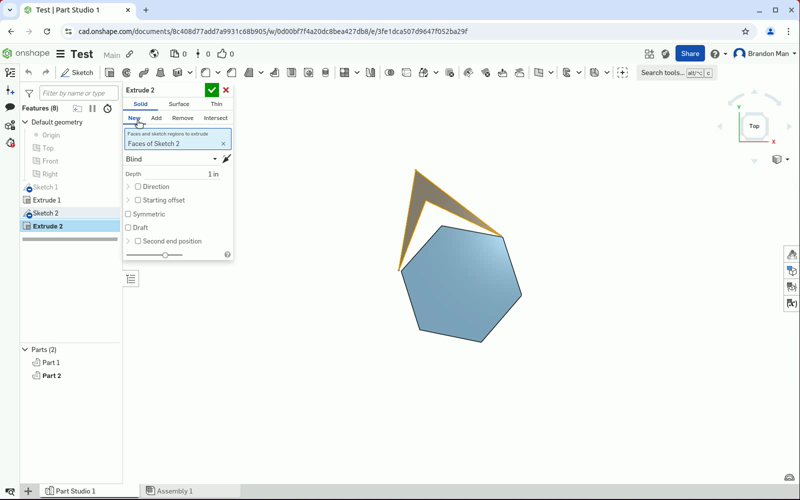
click(137, 120)
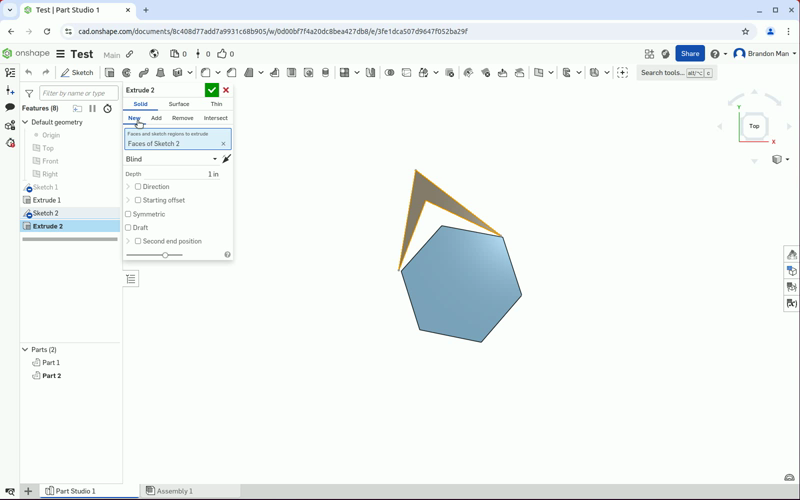
key(tab, 4)
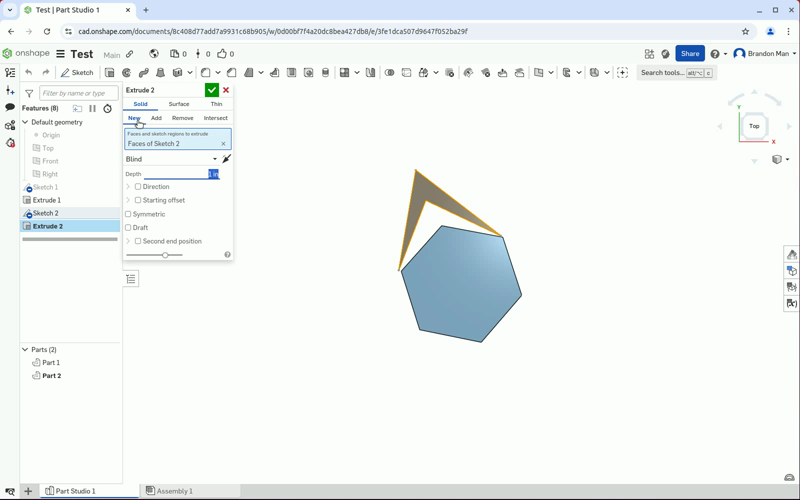
text(7.943)
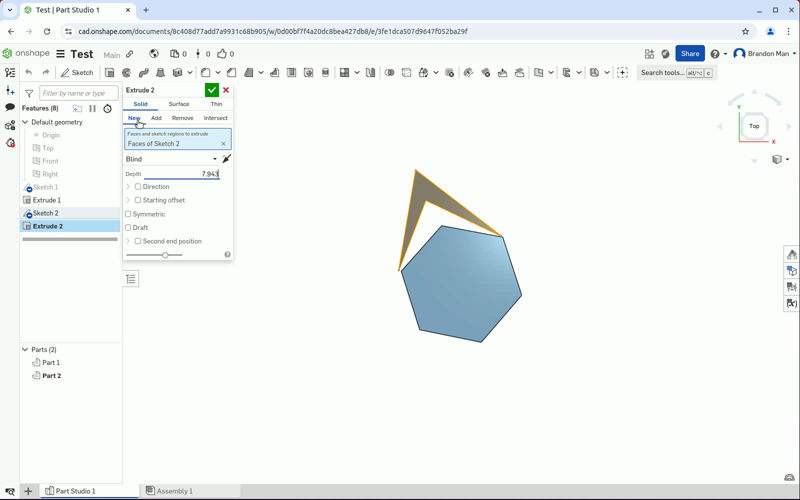
key(enter)
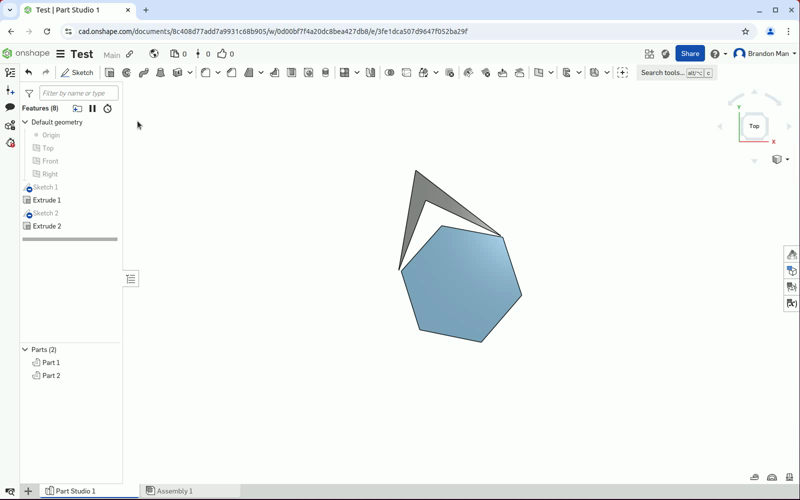
key(shift+h)
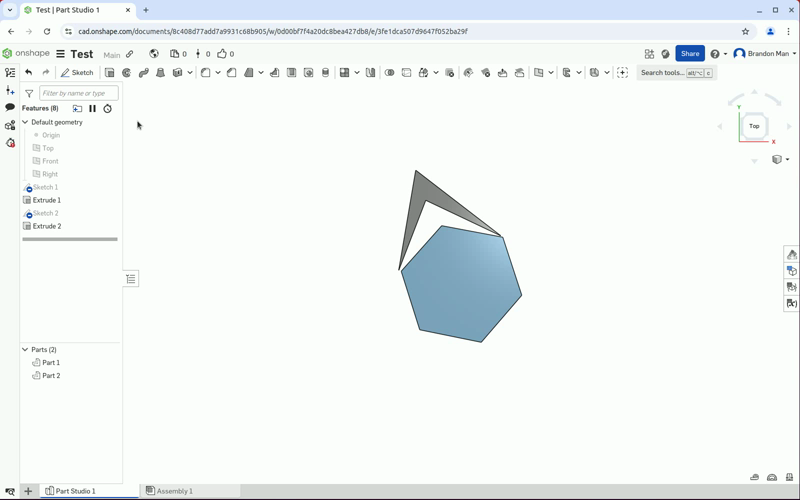
key(shift+h)
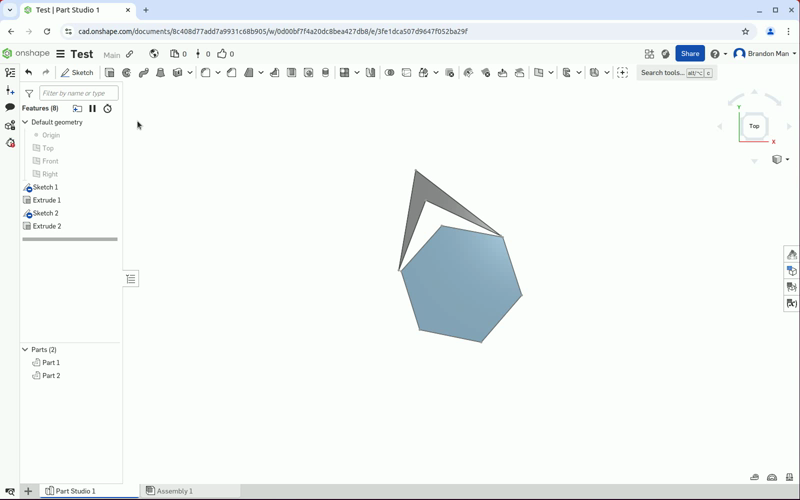
key(shift+7)
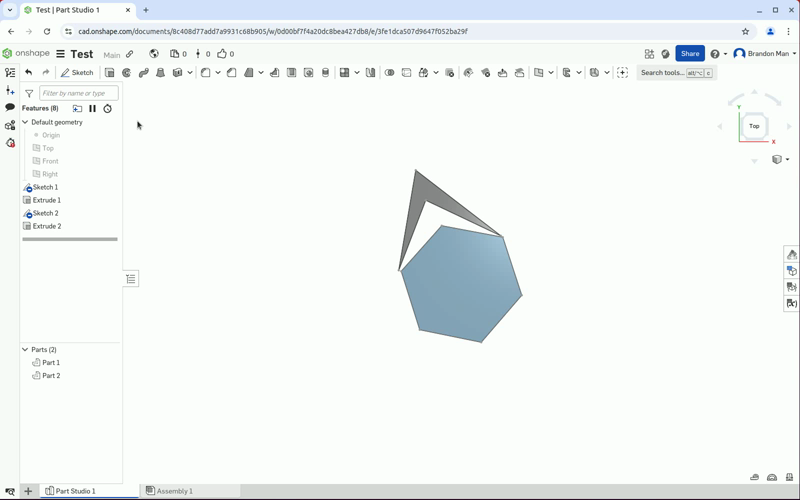
key(up, 3)
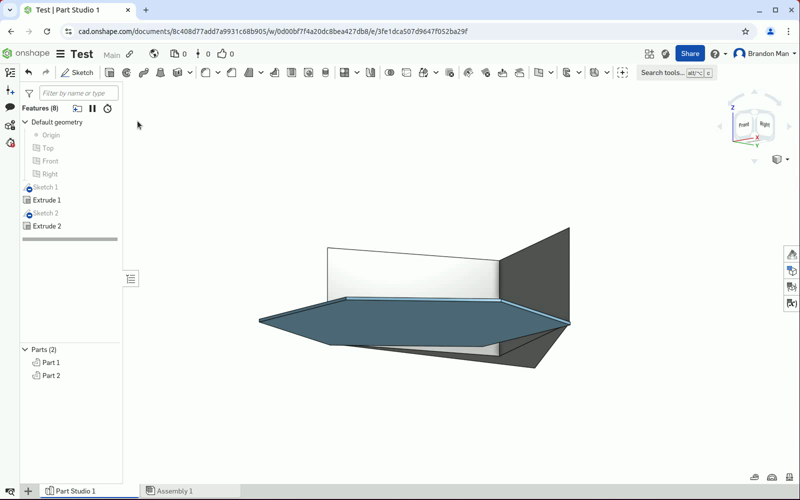
key(left, 3)
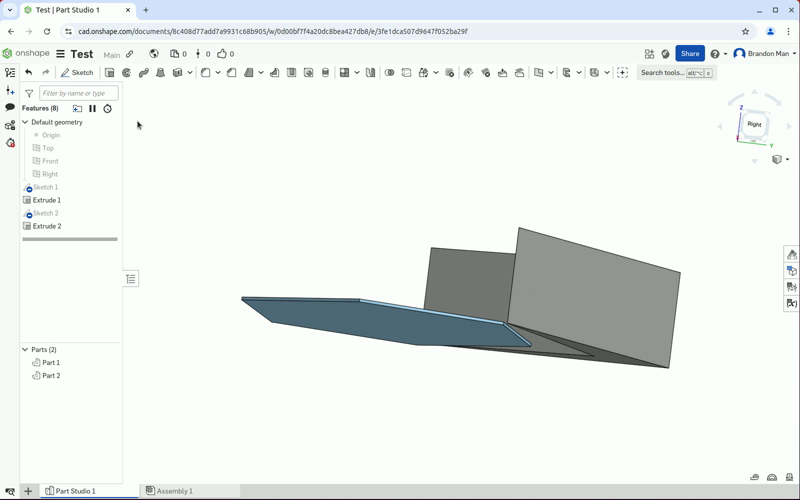
key(right, 3)
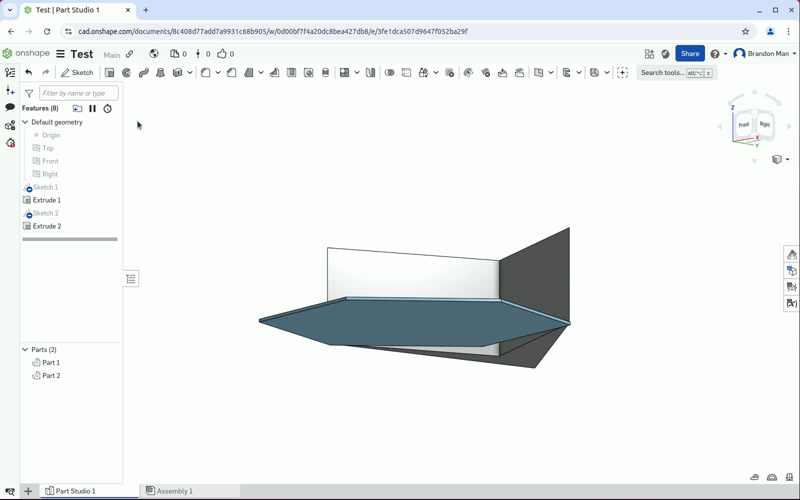
key(down, 3)
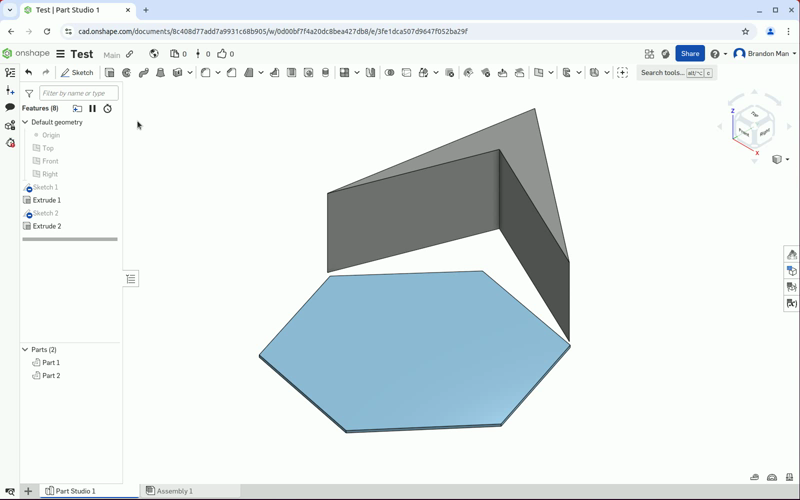
mouse_move(73, 189)
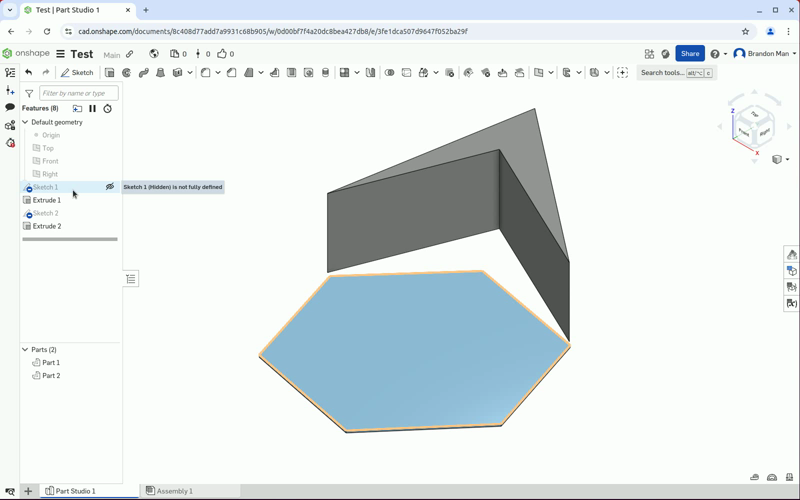
click(73, 189)